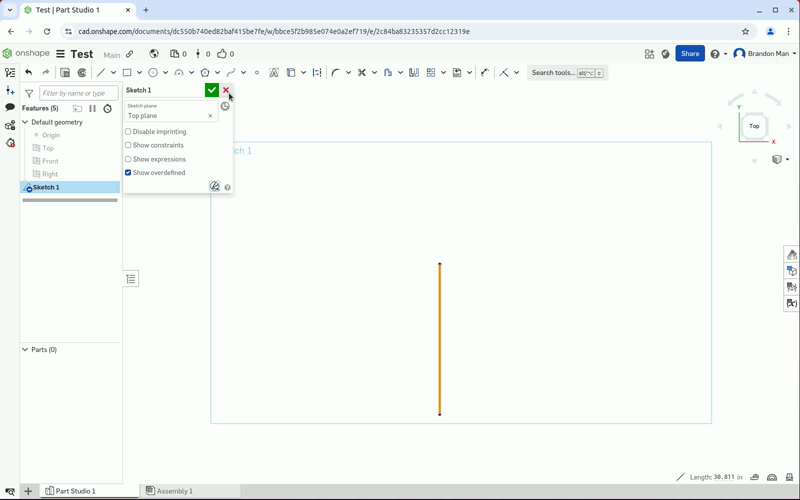
key(shift+h)
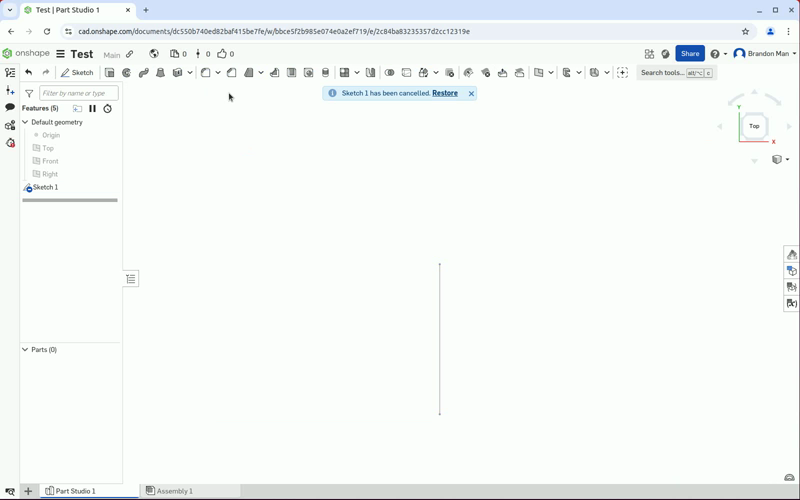
mouse_move(73, 352)
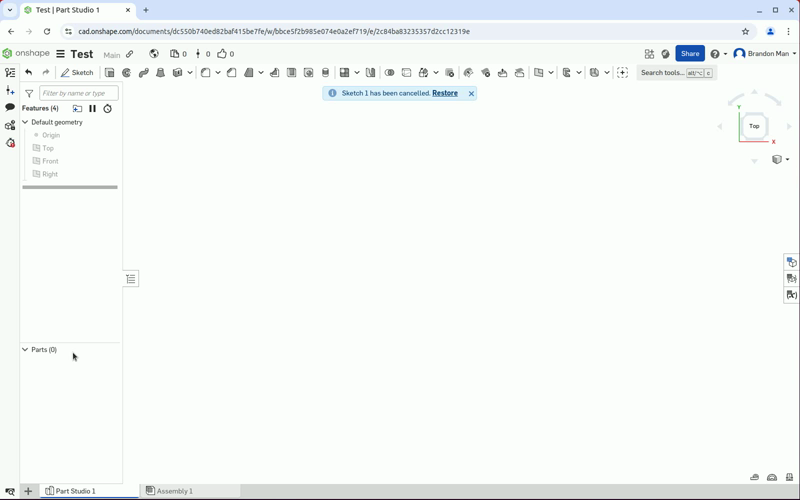
key(y)
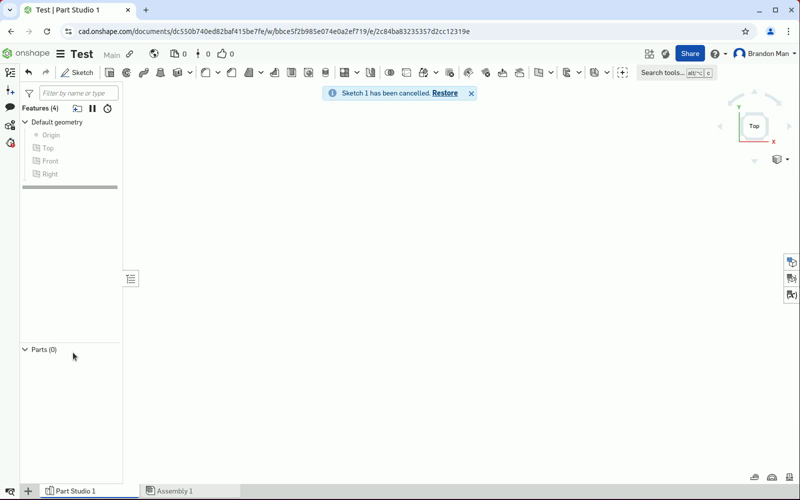
key(shift+p)
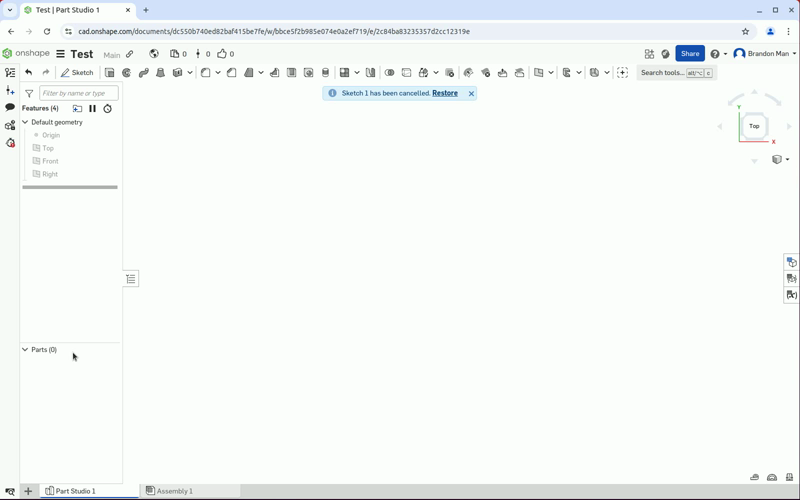
key(space)
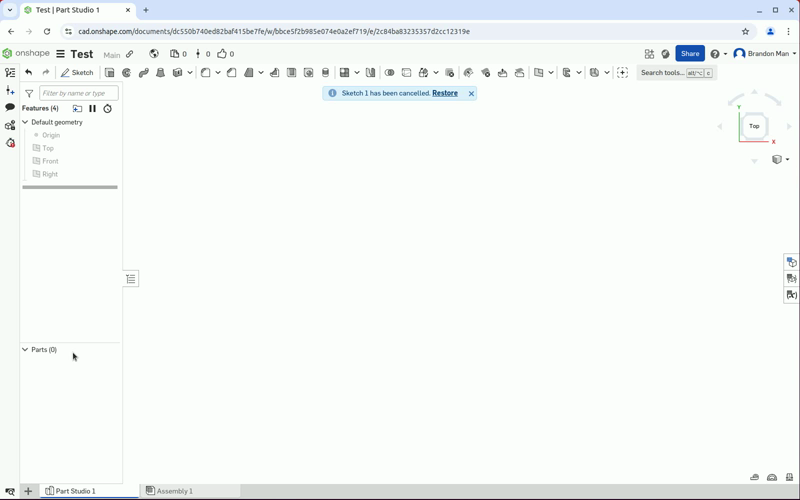
key_down(shift)
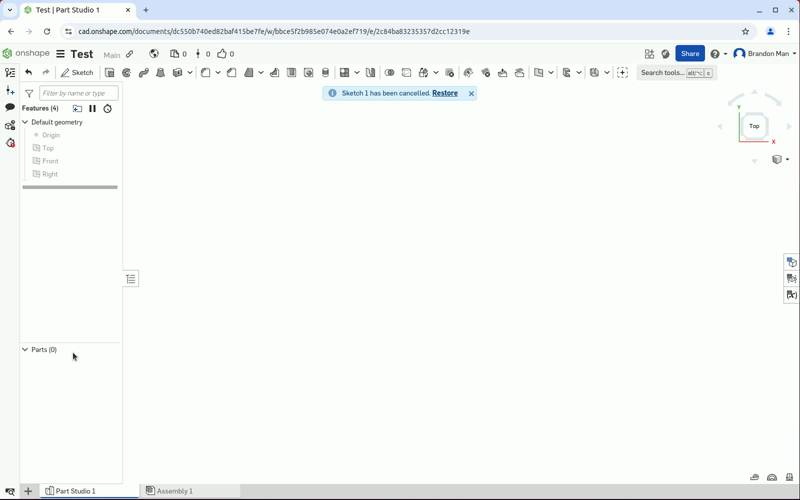
key(up)
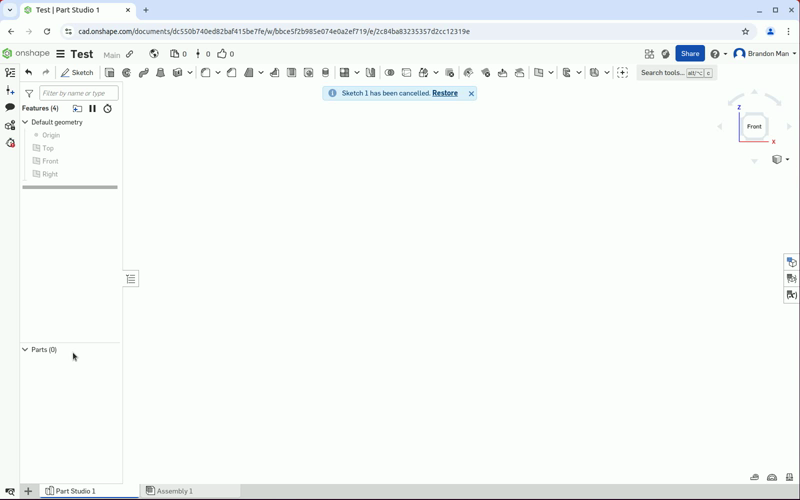
key_up(shift)
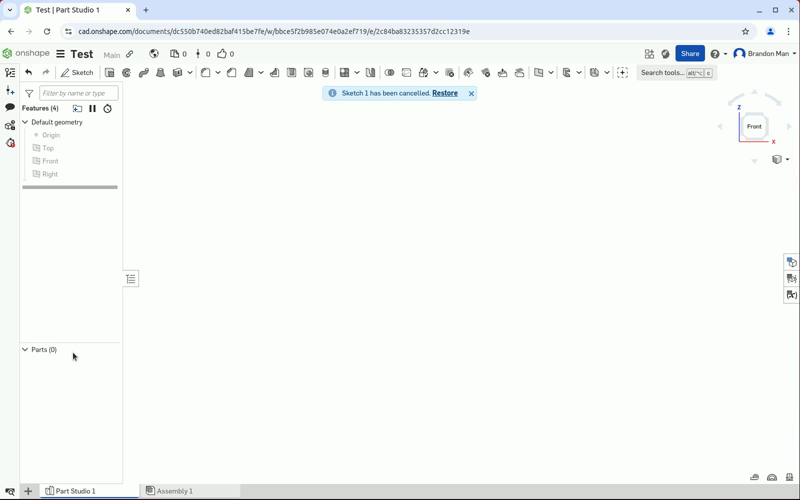
mouse_move(73, 352)
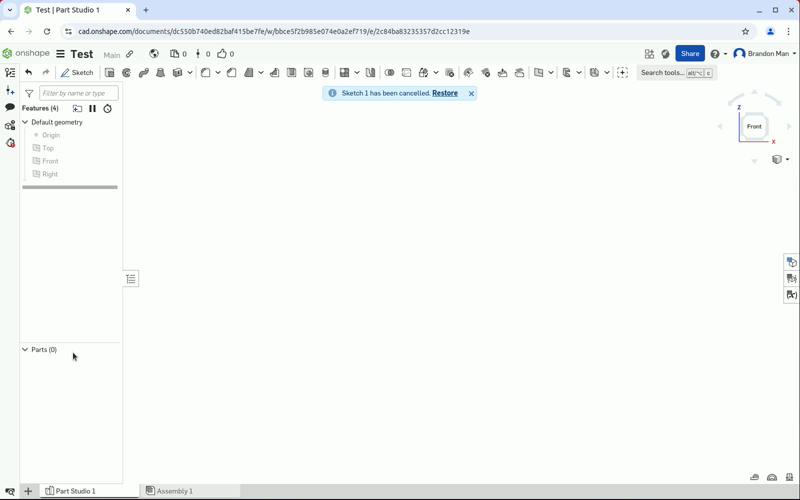
key(shift+y)
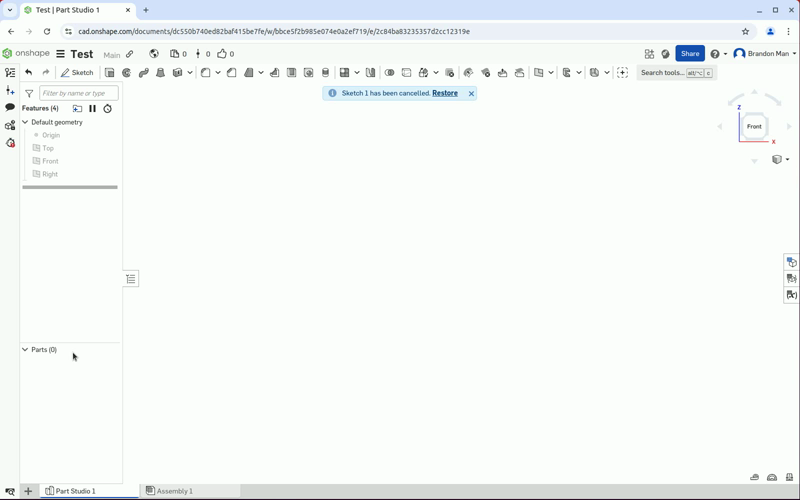
key(shift+s)
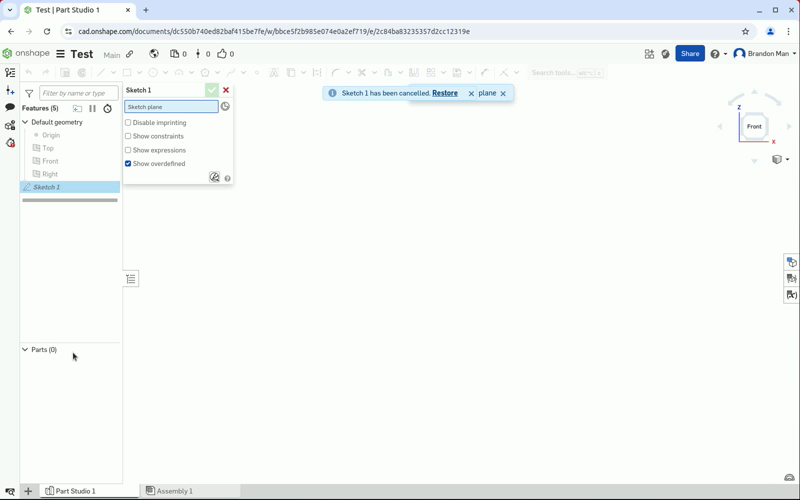
mouse_move(73, 163)
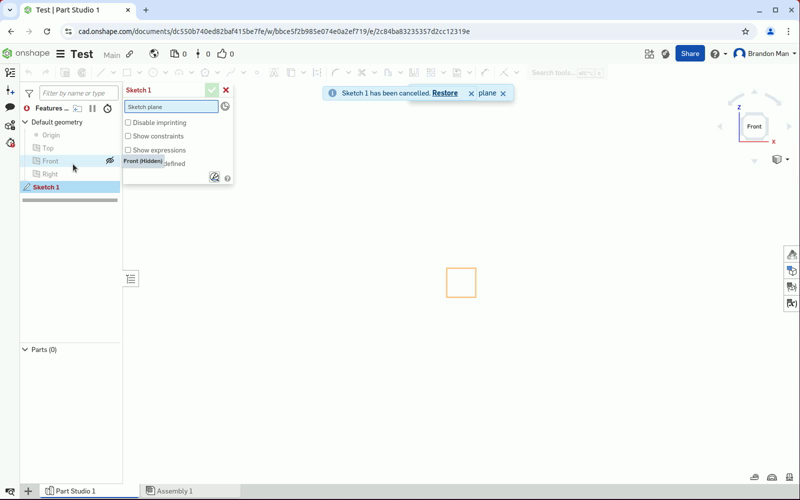
click(73, 163)
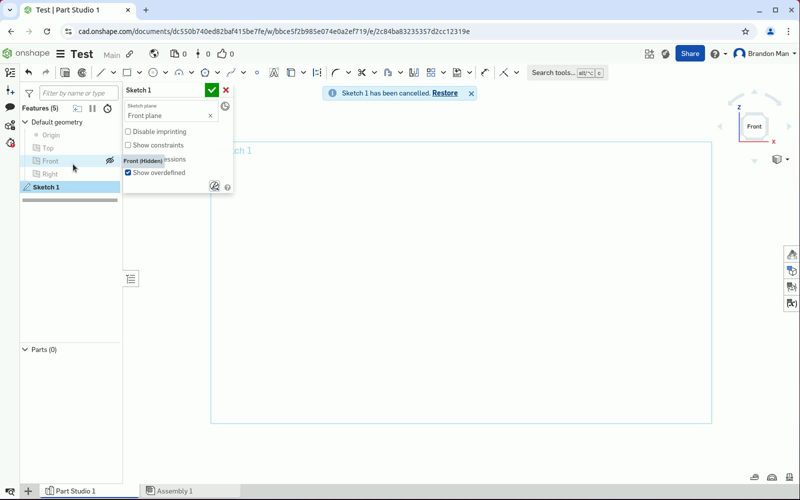
mouse_move(73, 352)
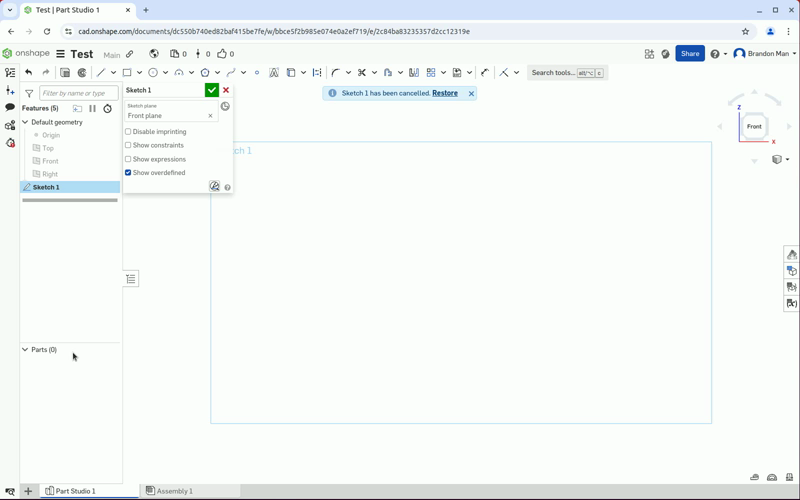
key(y)
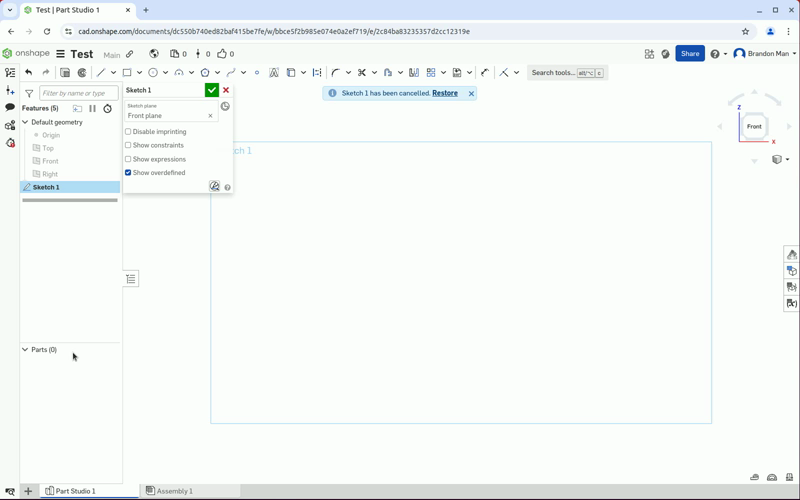
key(l)
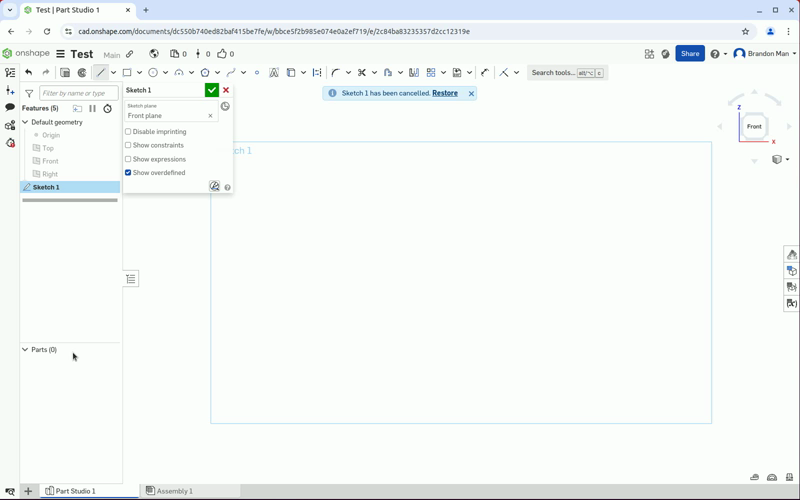
key_down(shift)
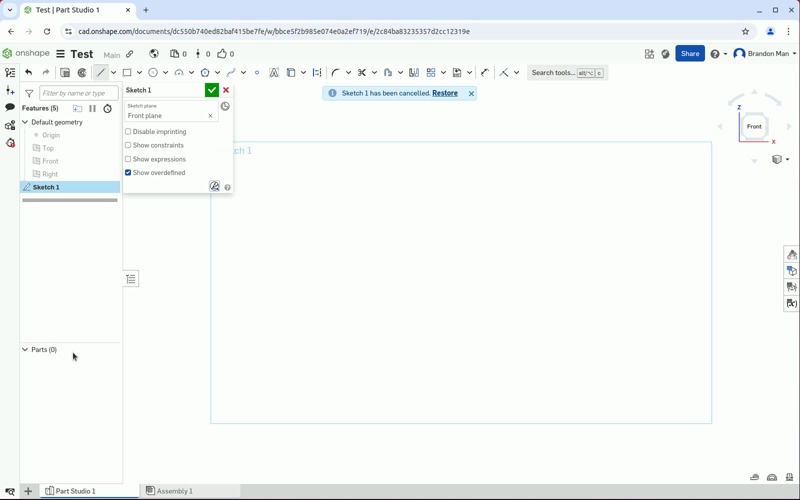
mouse_move(348, 372)
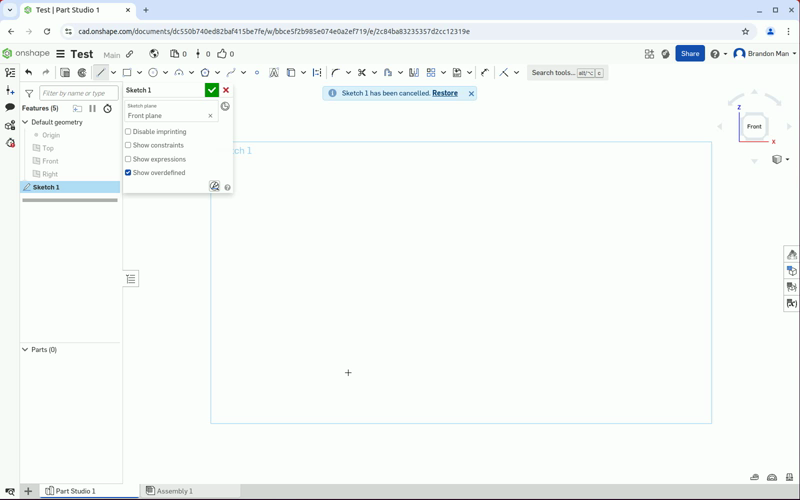
click(348, 372)
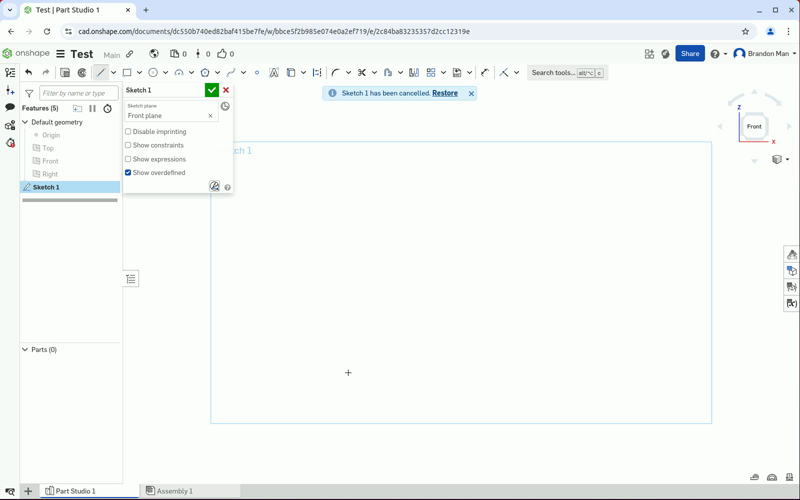
key_up(shift)
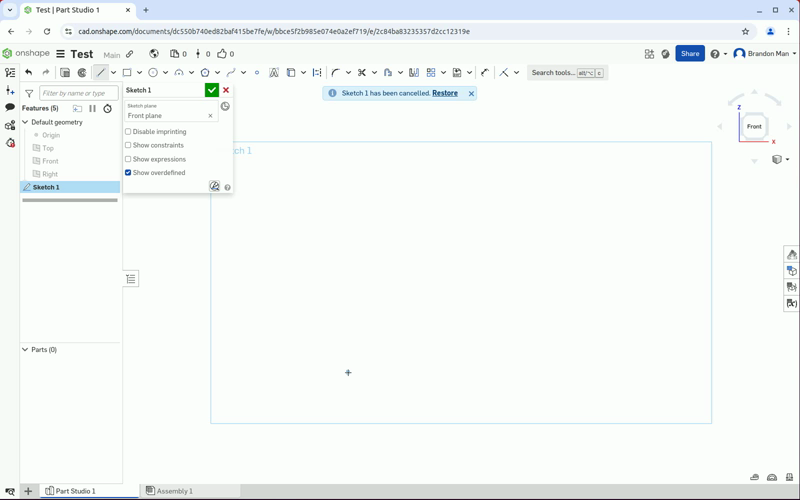
key_down(shift)
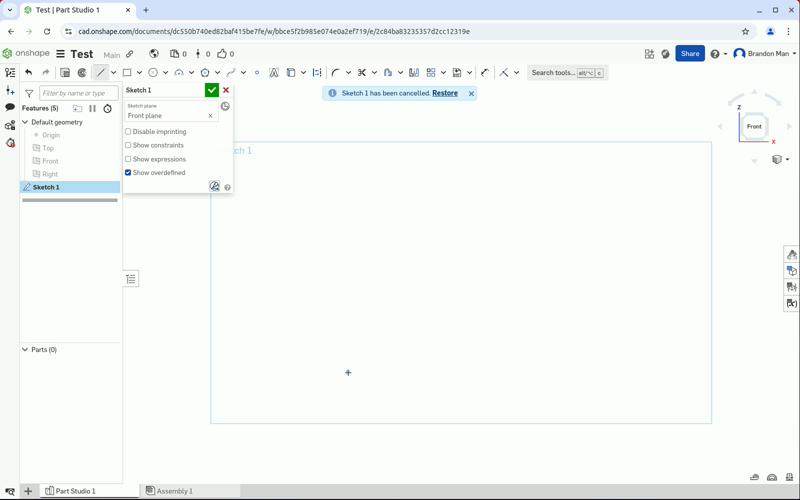
mouse_move(572, 372)
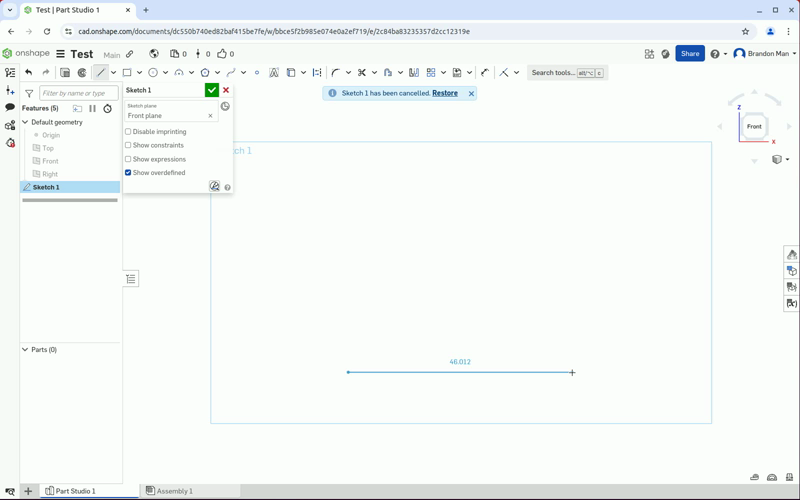
click(572, 372)
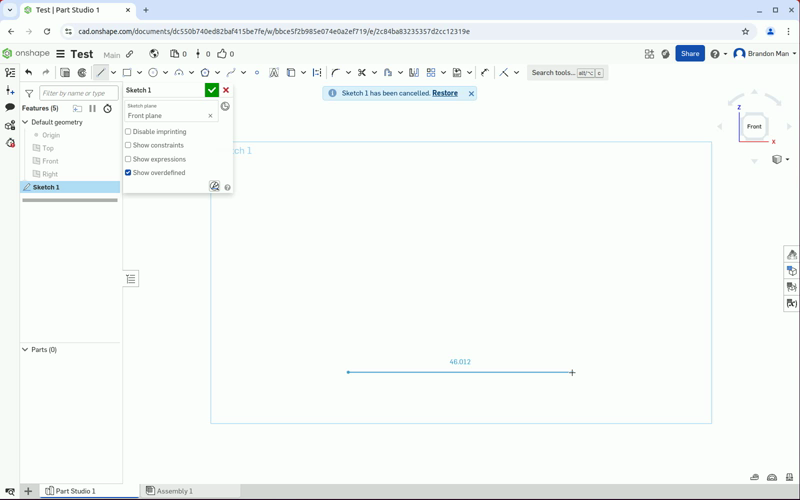
key_up(shift)
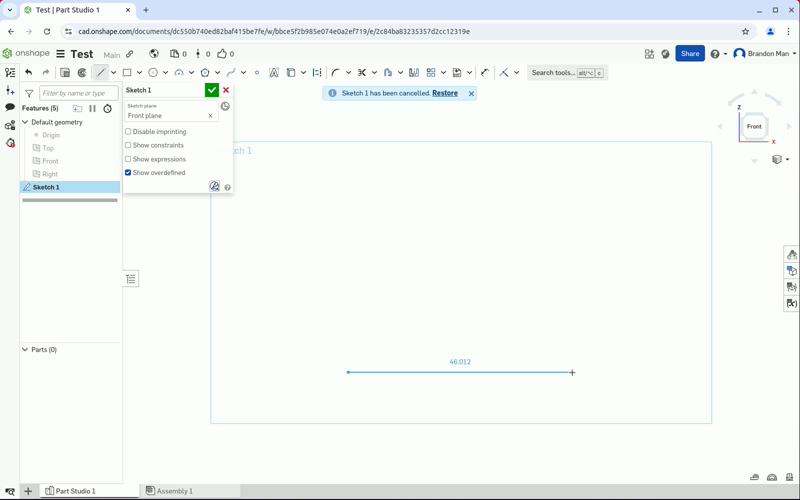
key_down(shift)
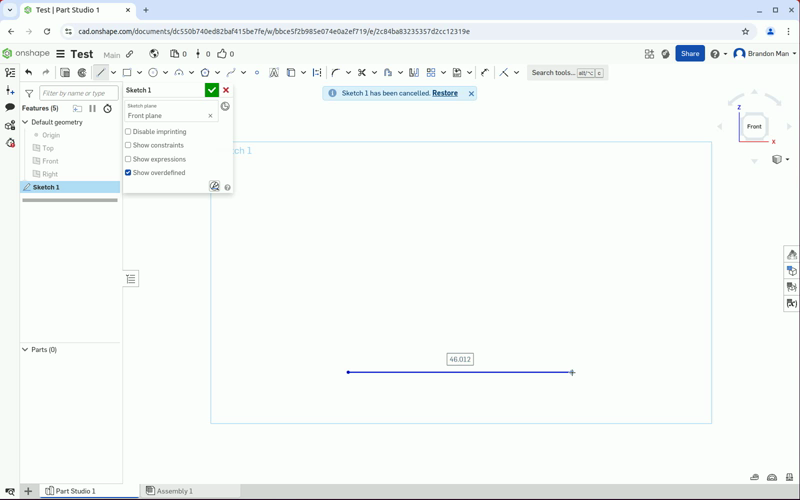
mouse_move(572, 192)
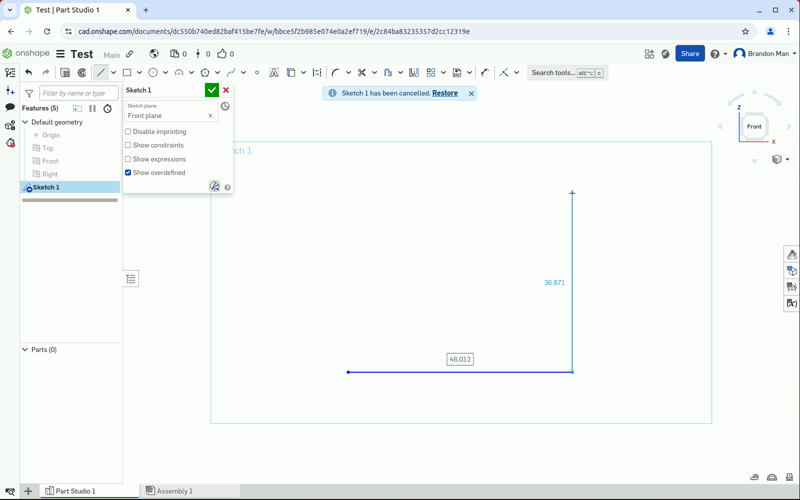
click(572, 192)
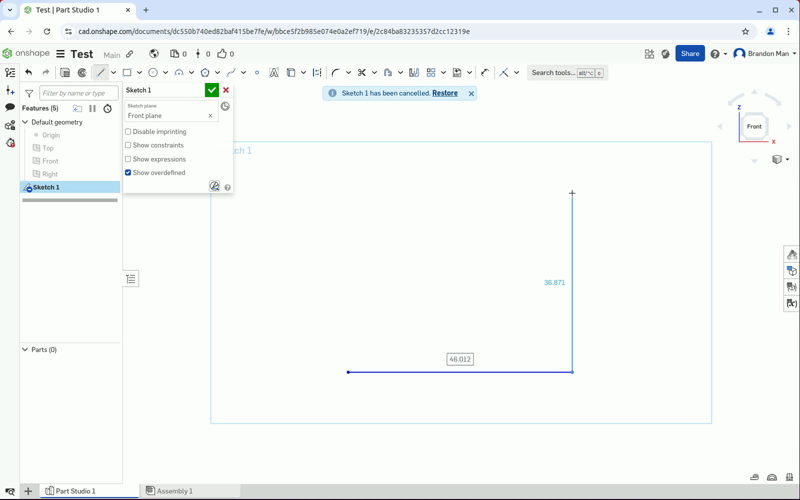
key_up(shift)
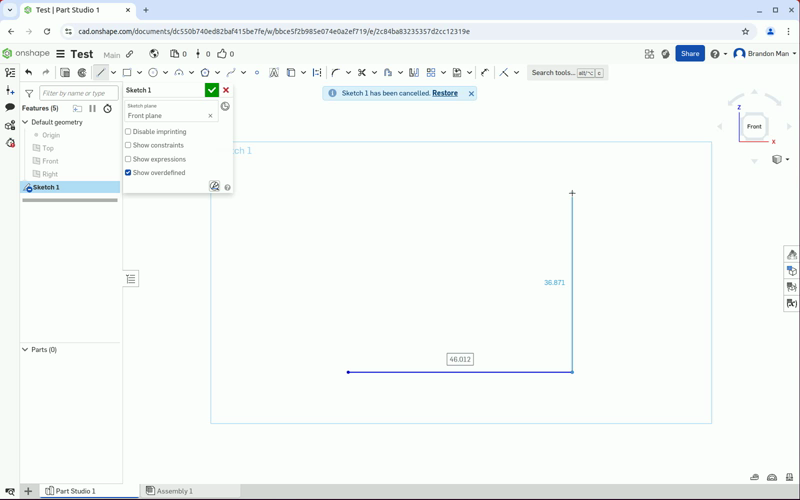
key_down(shift)
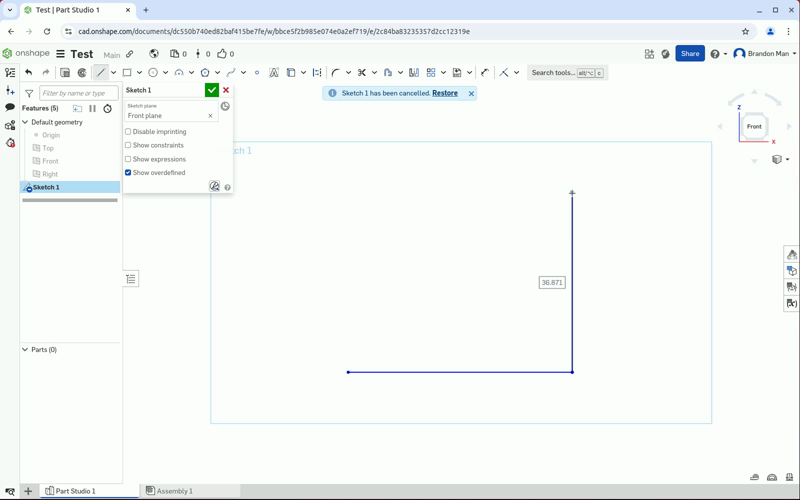
mouse_move(348, 192)
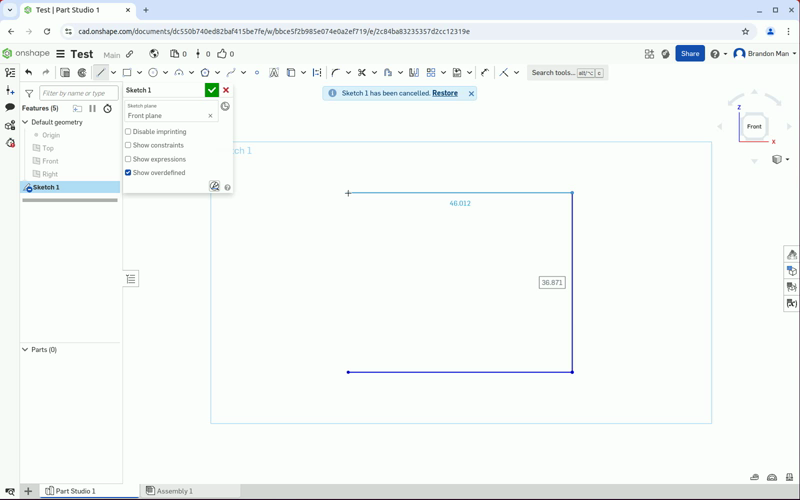
click(348, 192)
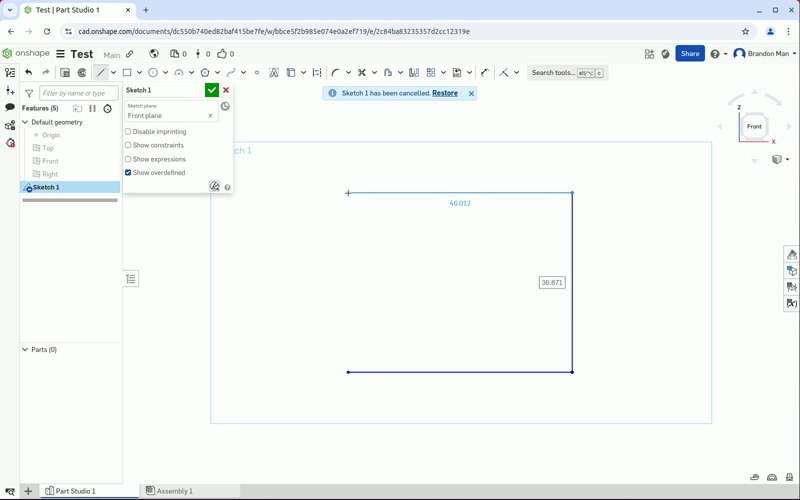
key_up(shift)
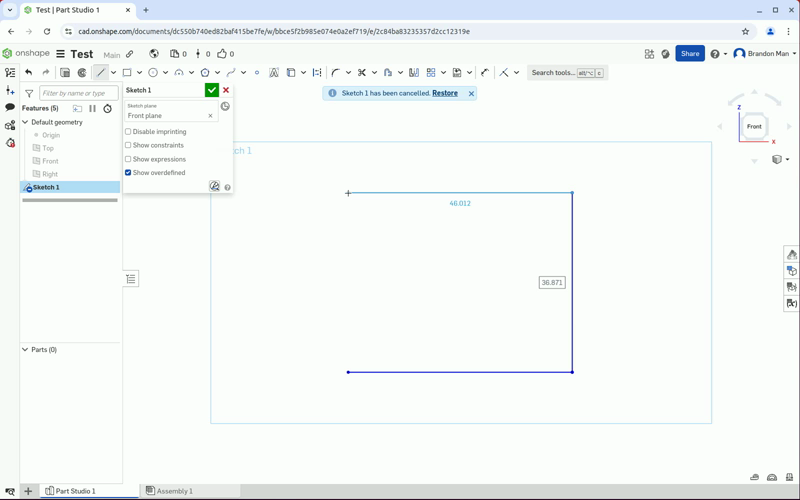
key_down(shift)
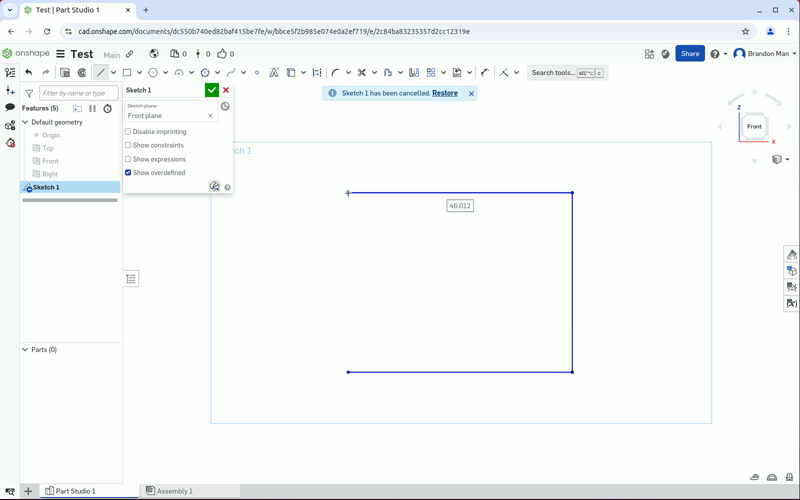
mouse_move(348, 372)
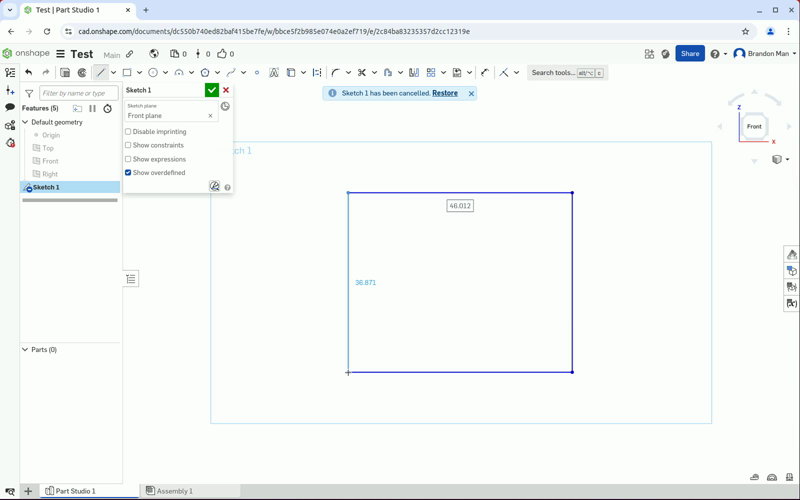
key_up(shift)
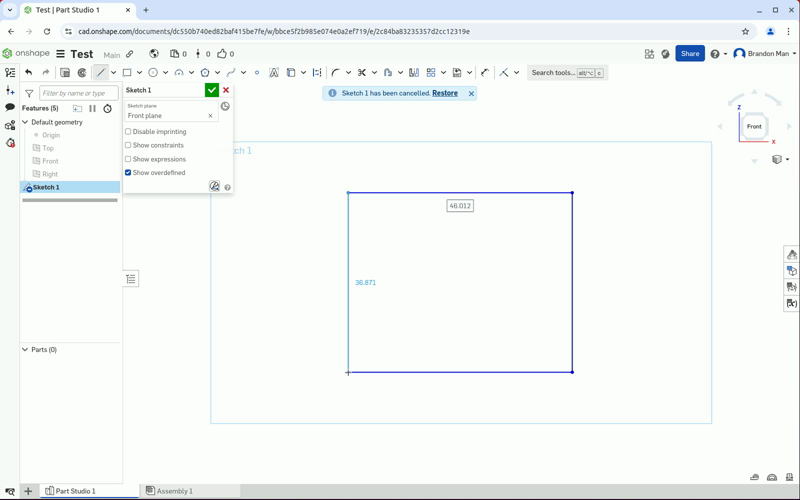
click(348, 372)
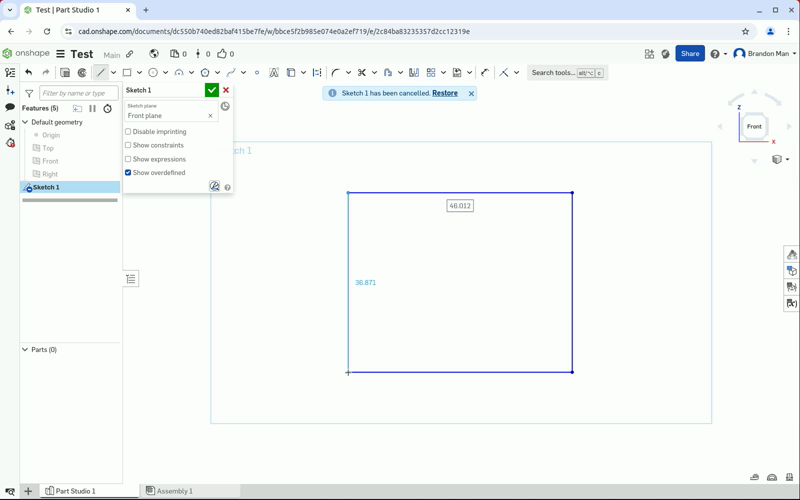
key(esc)
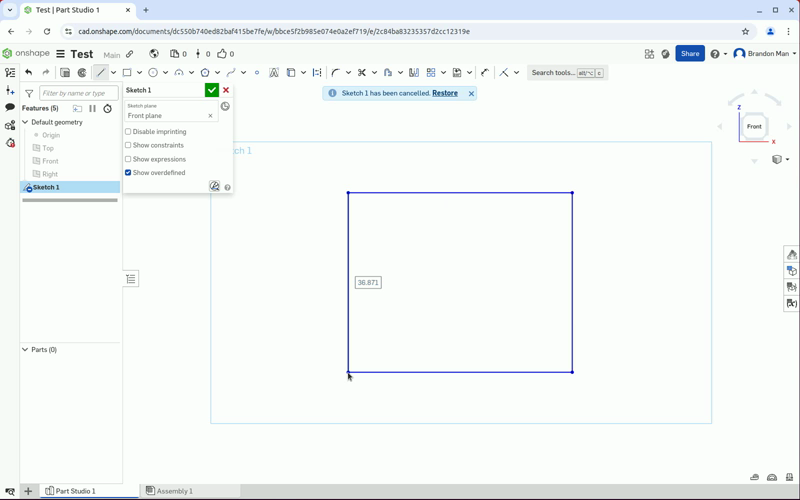
key(c)
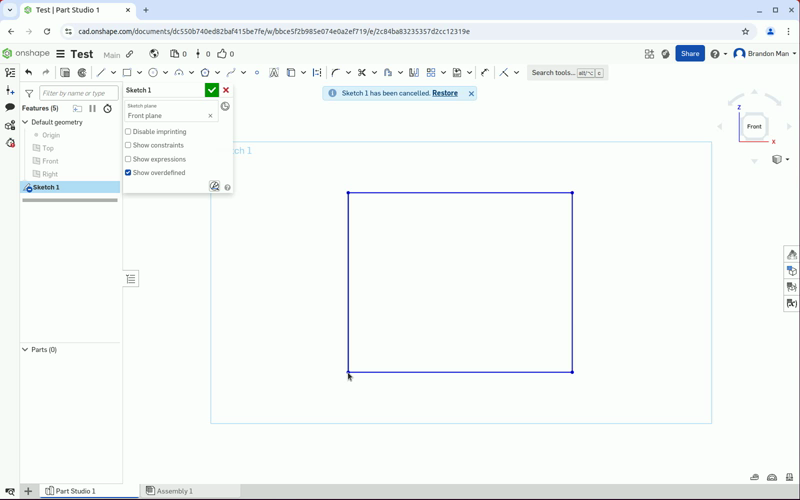
key_down(shift)
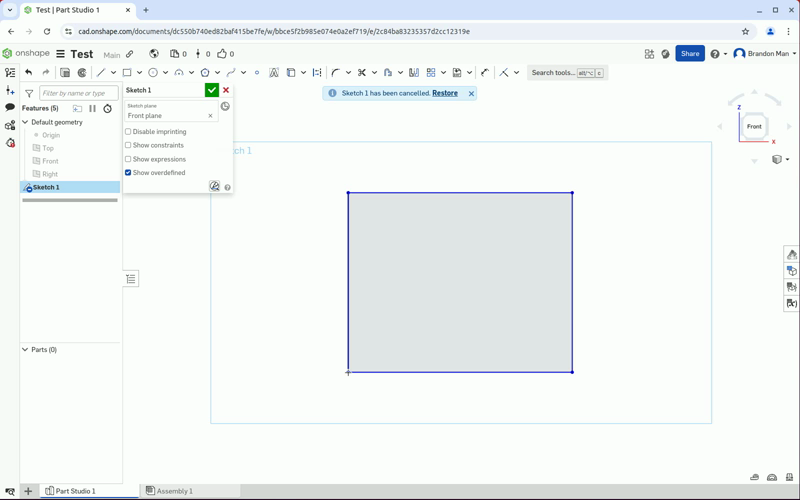
mouse_move(461, 282)
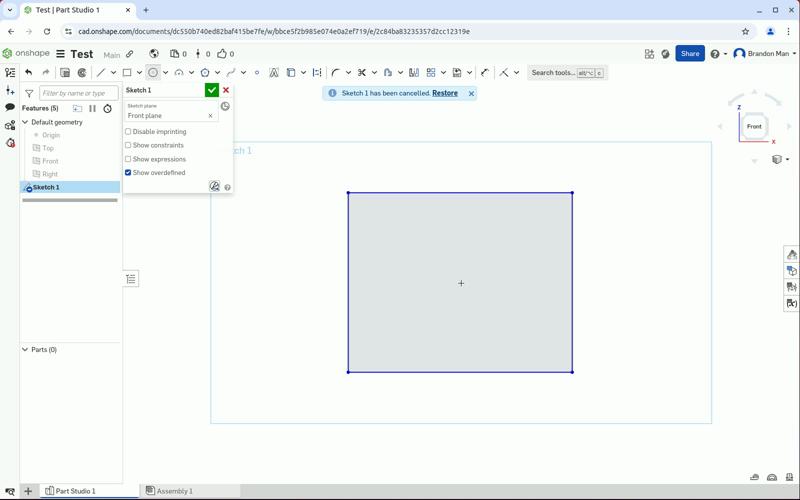
click(461, 282)
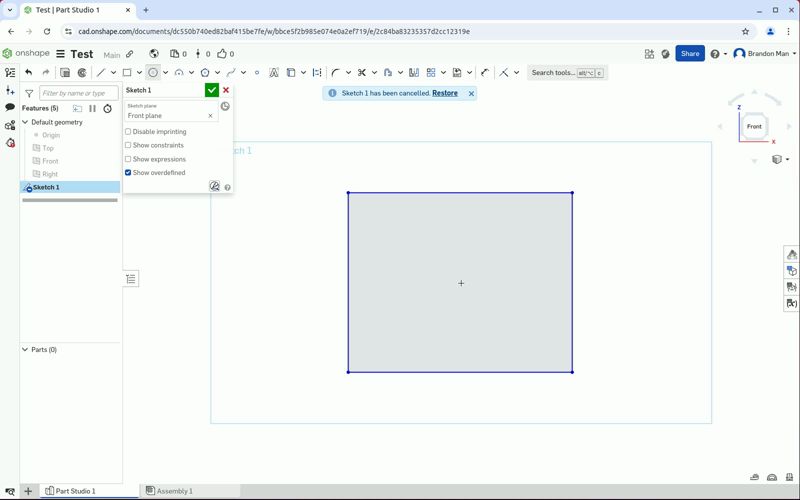
key_up(shift)
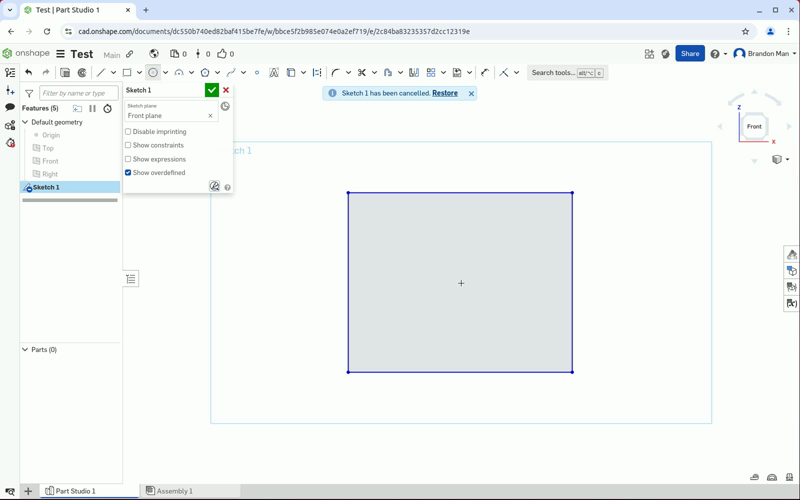
mouse_move(515, 282)
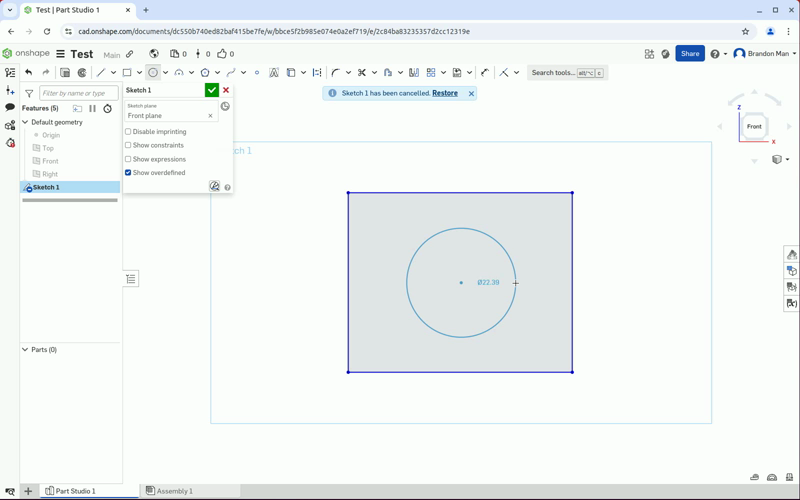
click(515, 282)
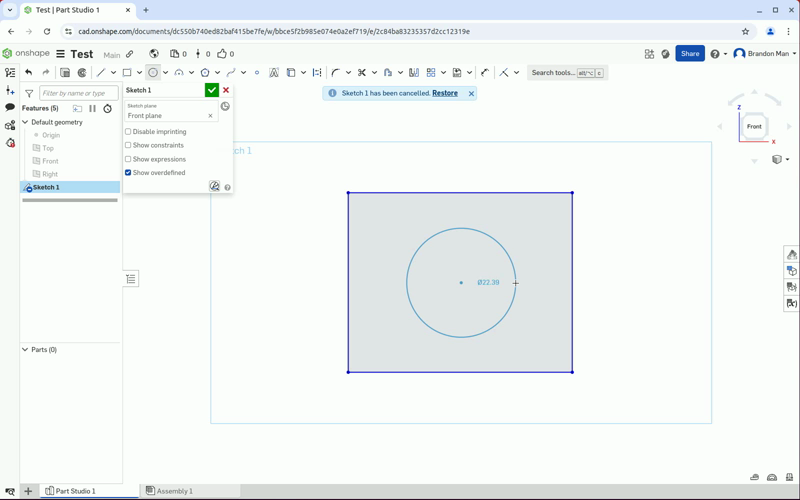
key(esc)
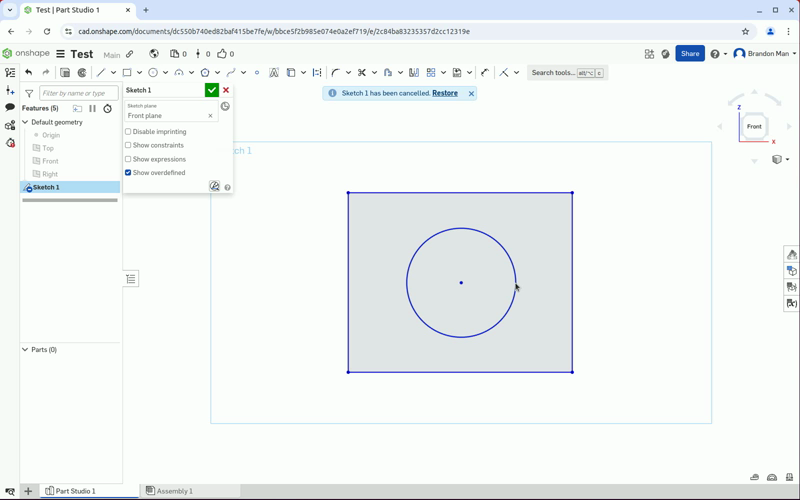
mouse_move(381, 262)
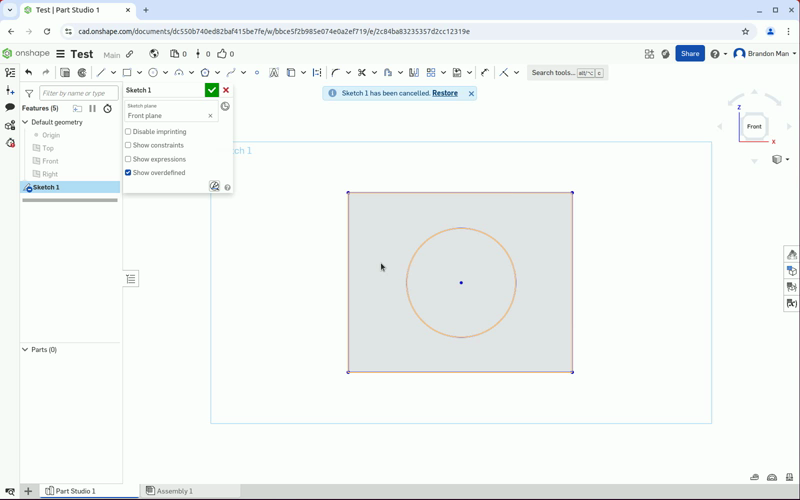
click(381, 262)
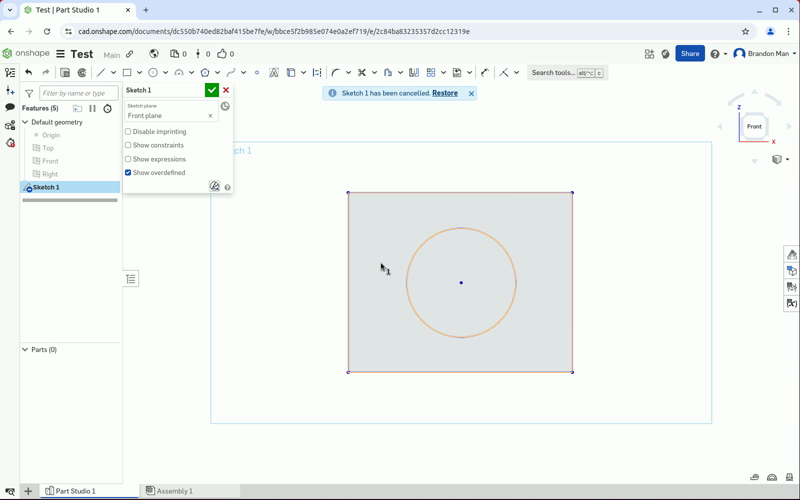
mouse_move(73, 352)
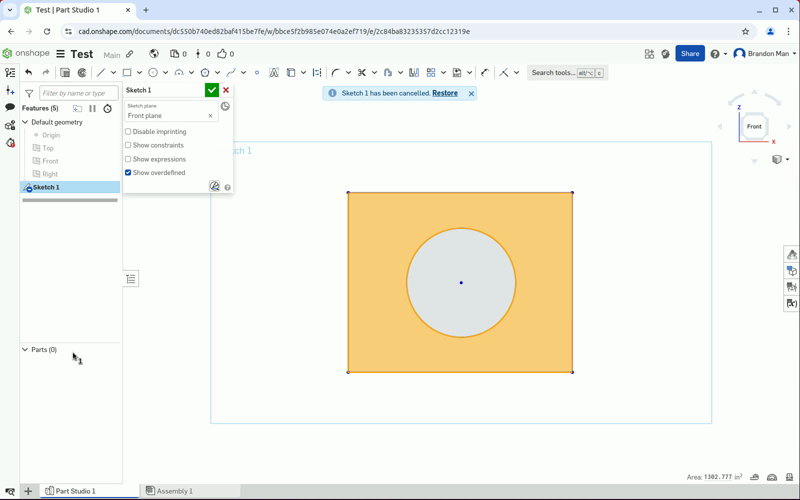
key(shift+y)
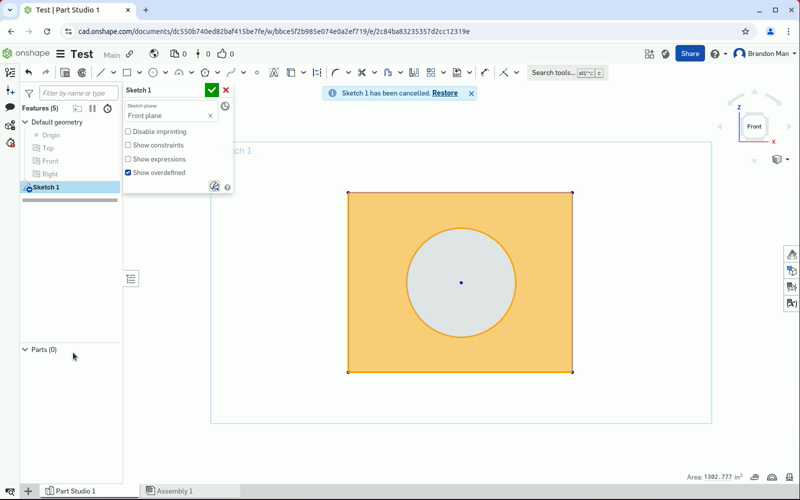
key(shift+e)
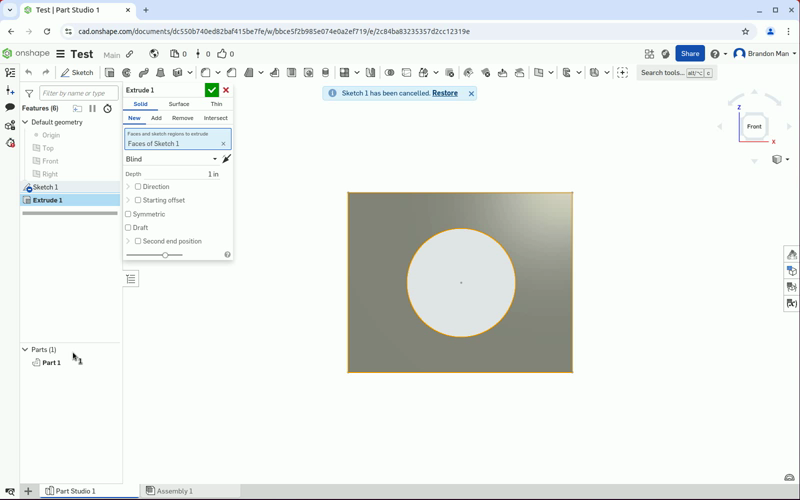
mouse_move(143, 106)
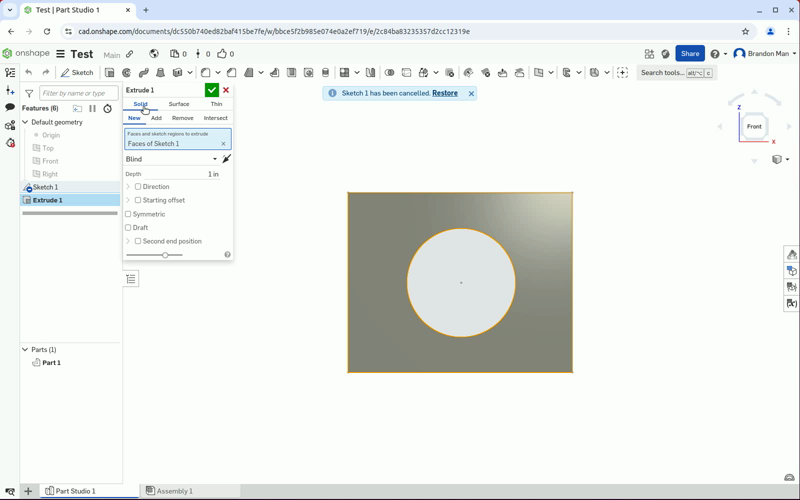
click(143, 106)
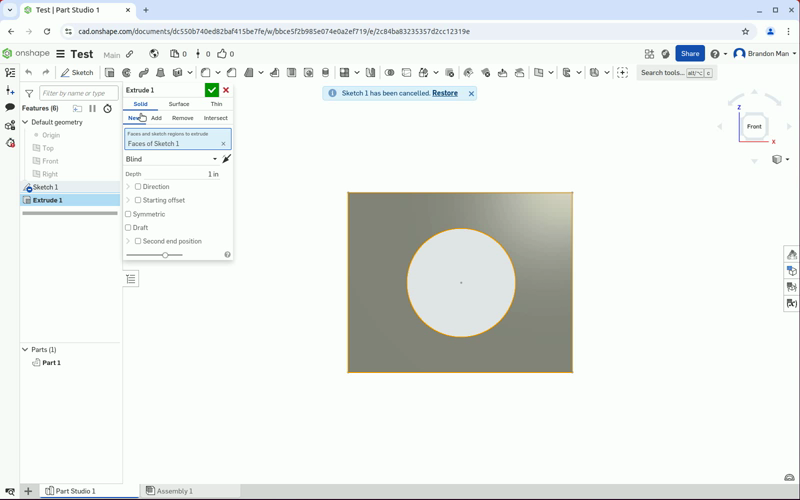
mouse_move(137, 120)
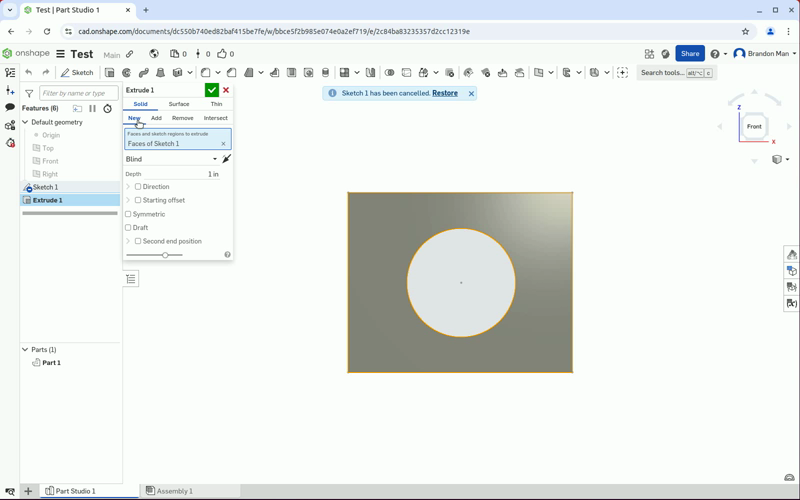
click(137, 120)
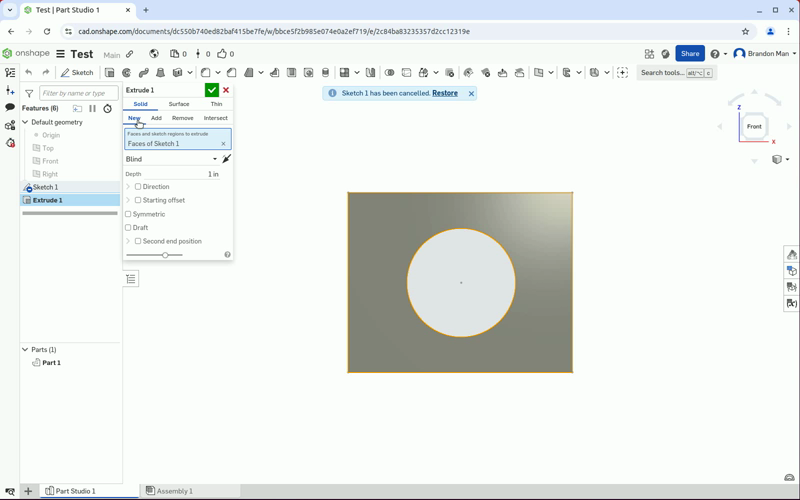
key(tab, 4)
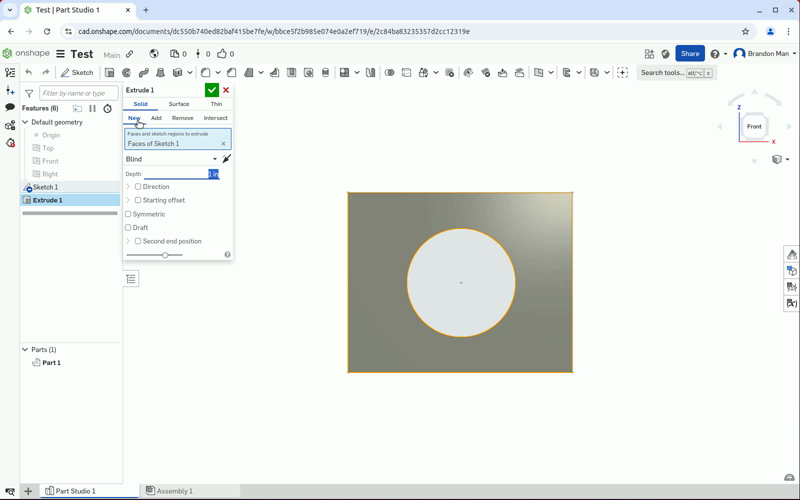
text(14.683)
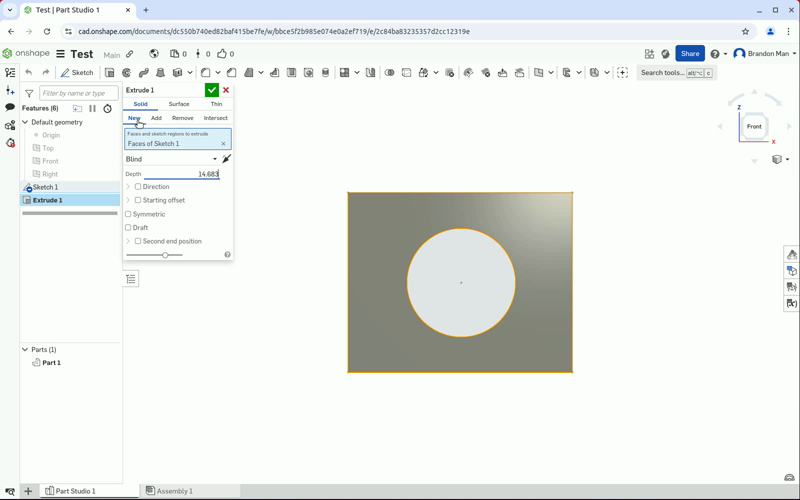
key(enter)
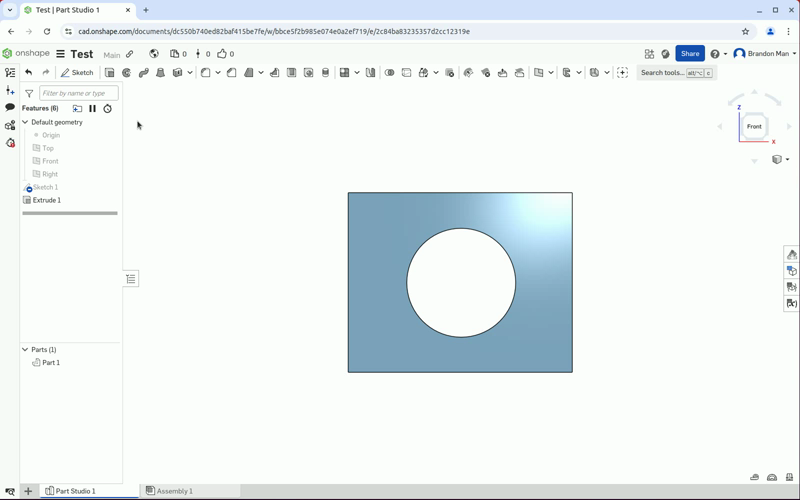
key(shift+h)
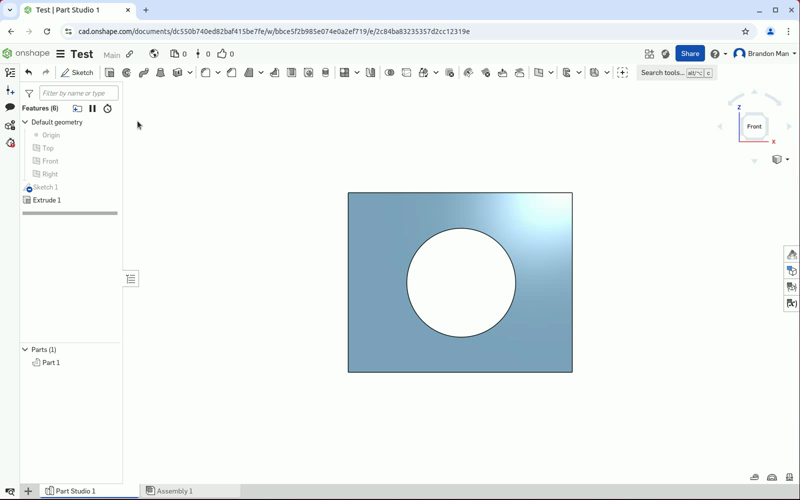
key(shift+h)
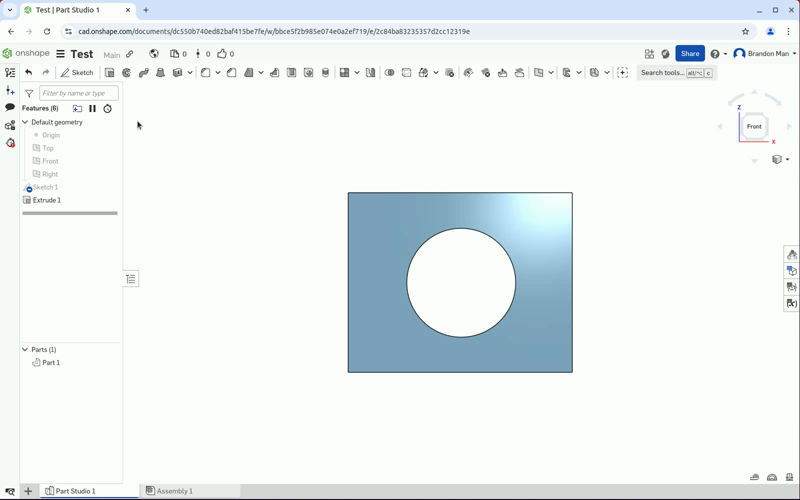
mouse_move(73, 189)
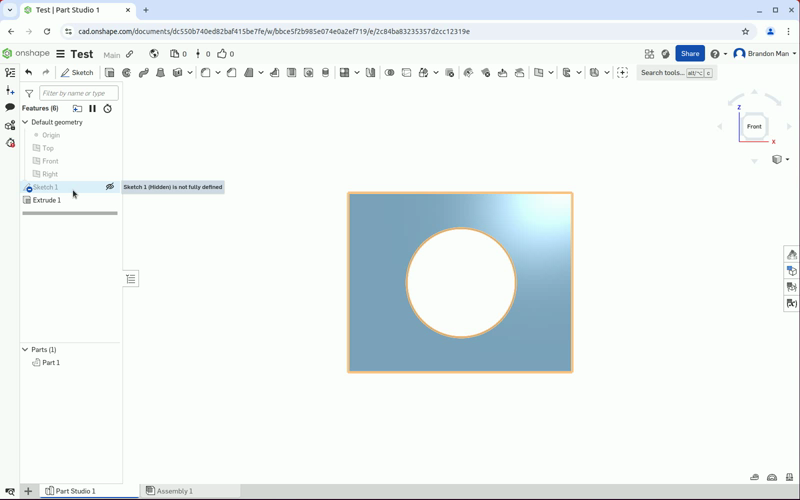
click(73, 189)
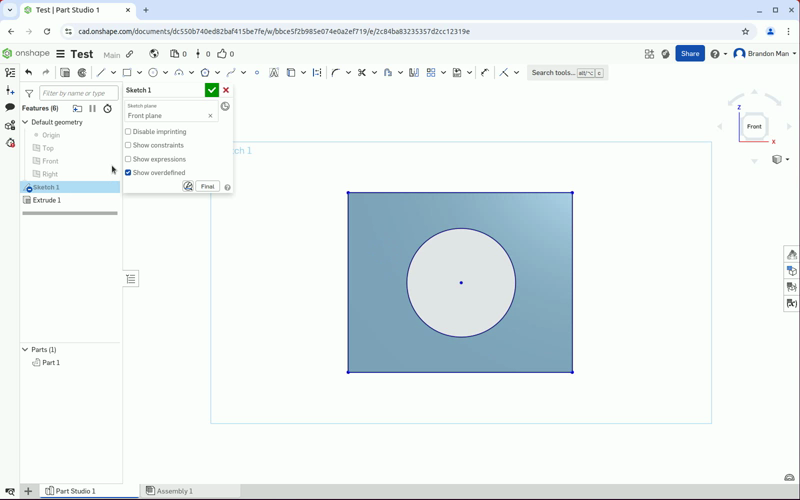
mouse_move(229, 92)
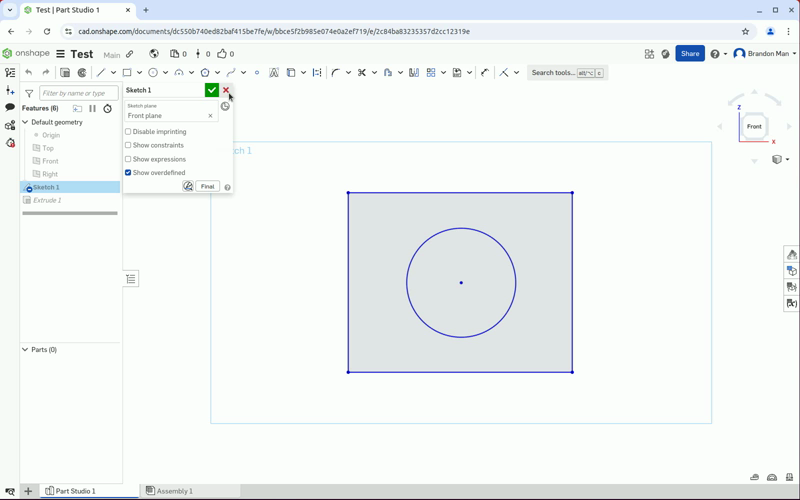
click(229, 92)
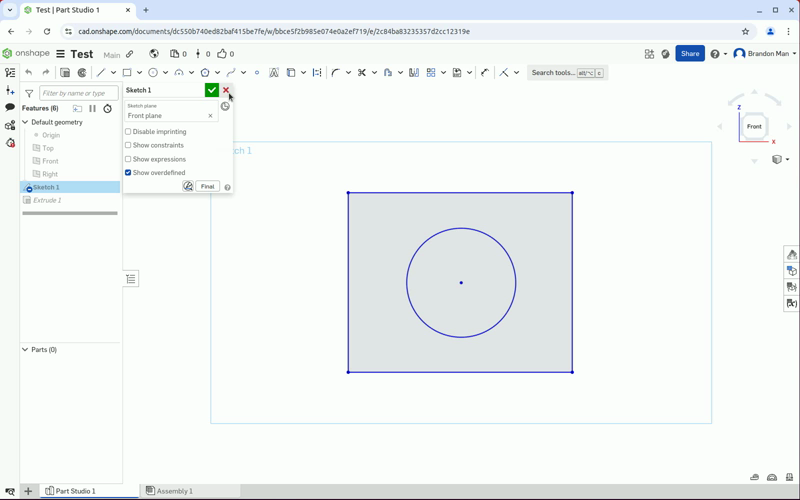
key(shift+s)
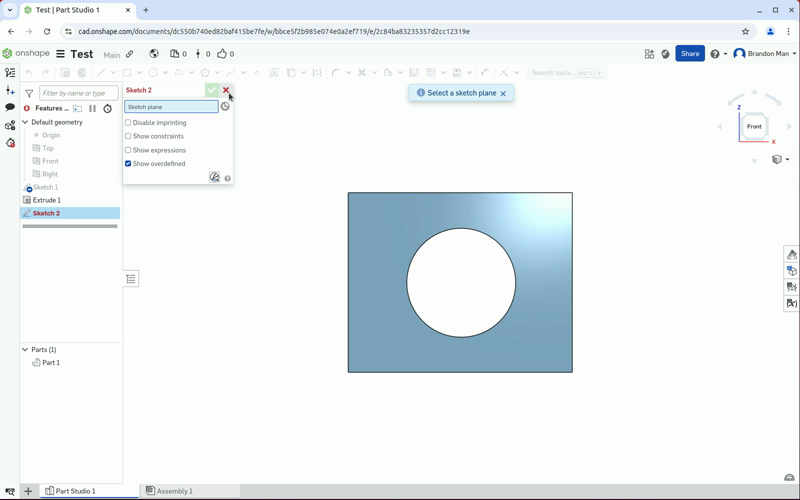
mouse_move(73, 163)
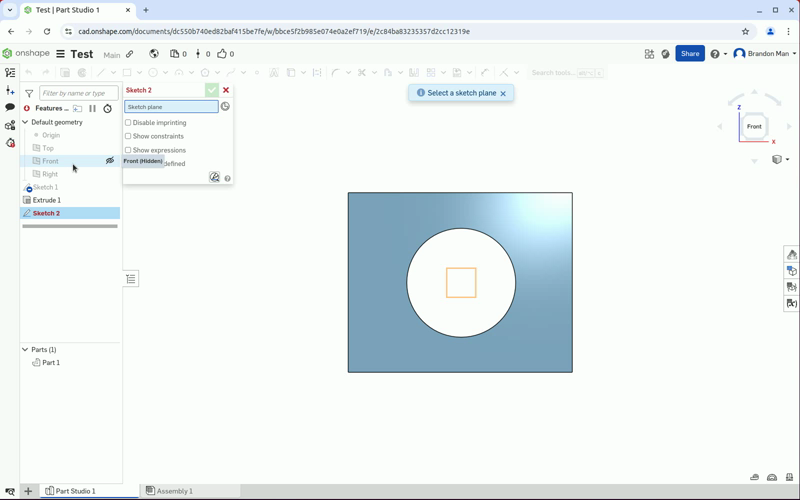
click(73, 163)
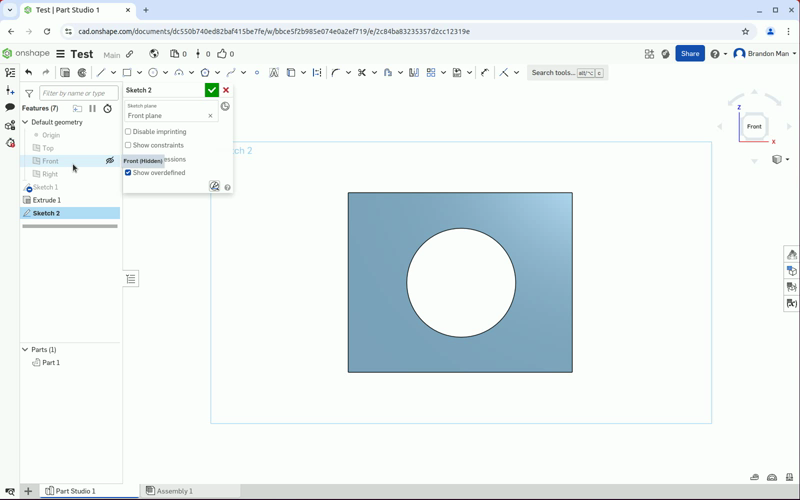
mouse_move(73, 352)
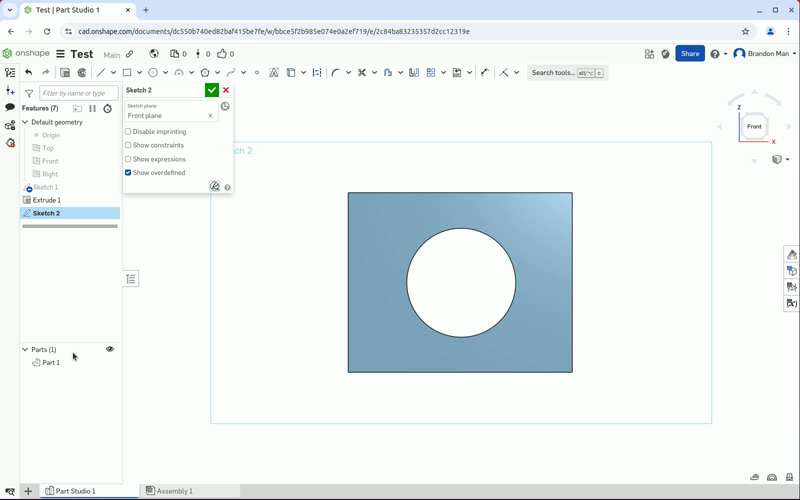
key(y)
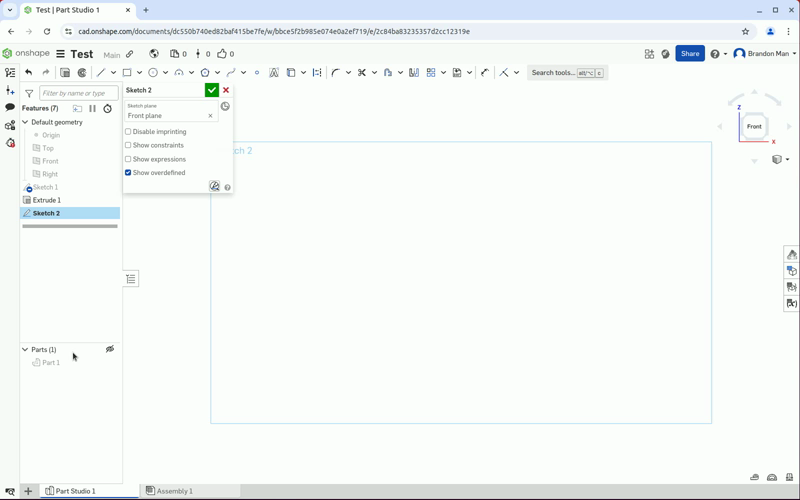
key(c)
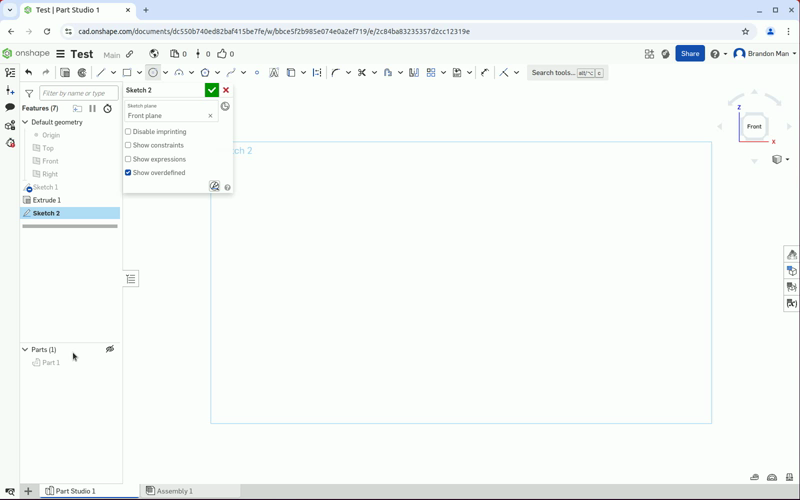
key_down(shift)
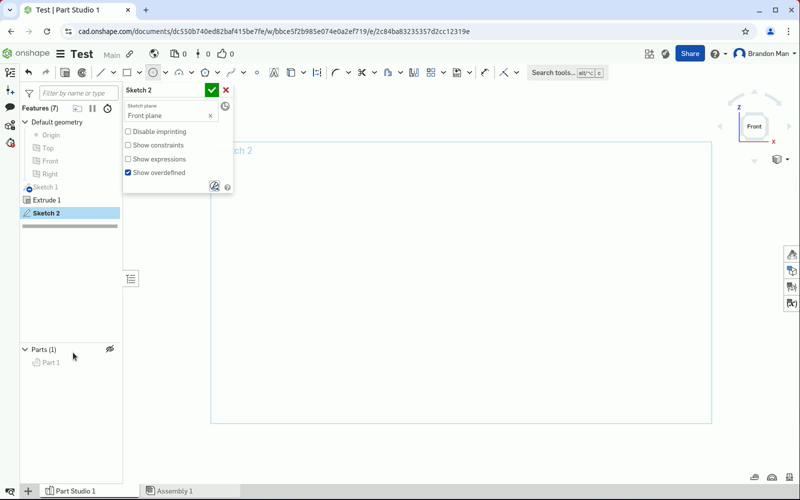
mouse_move(460, 282)
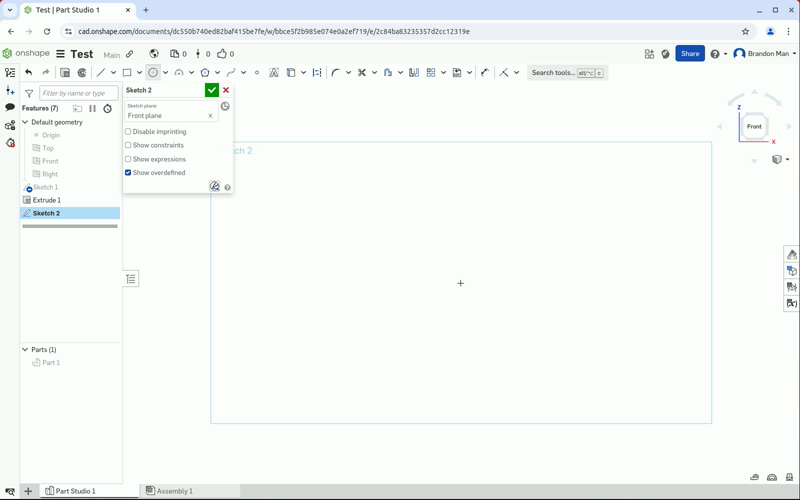
click(460, 282)
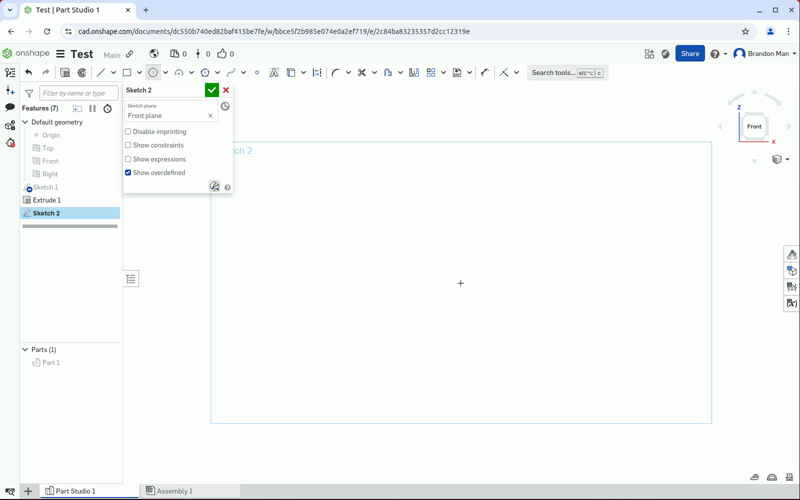
key_up(shift)
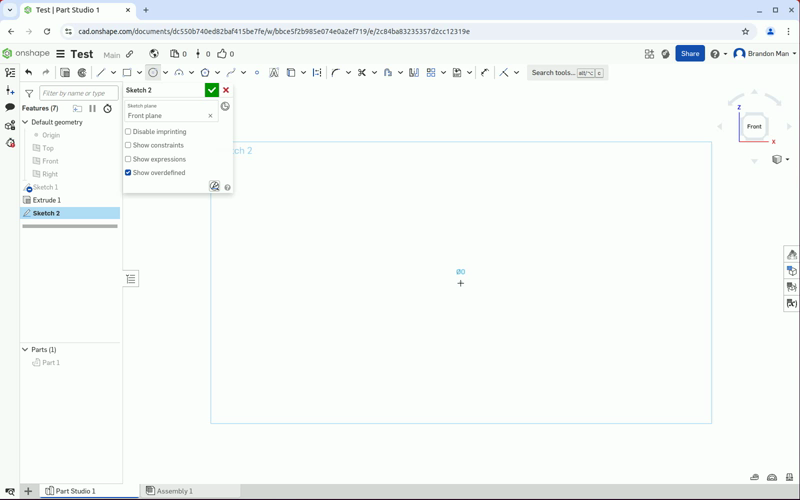
mouse_move(514, 282)
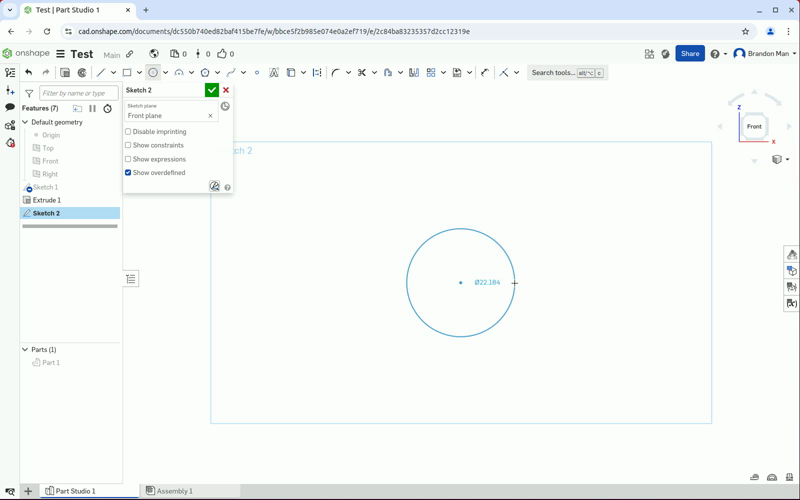
click(514, 282)
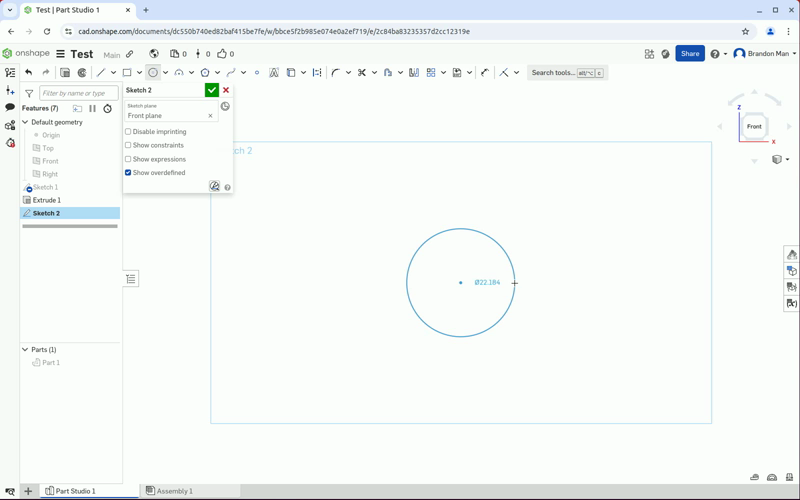
key(esc)
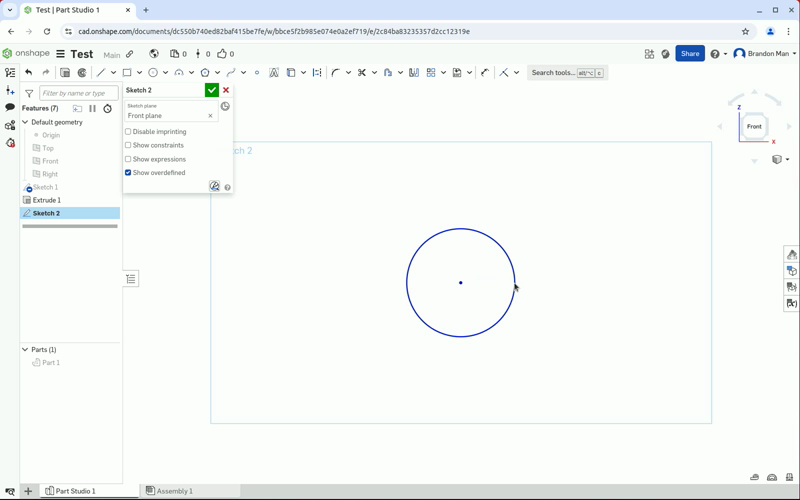
key(c)
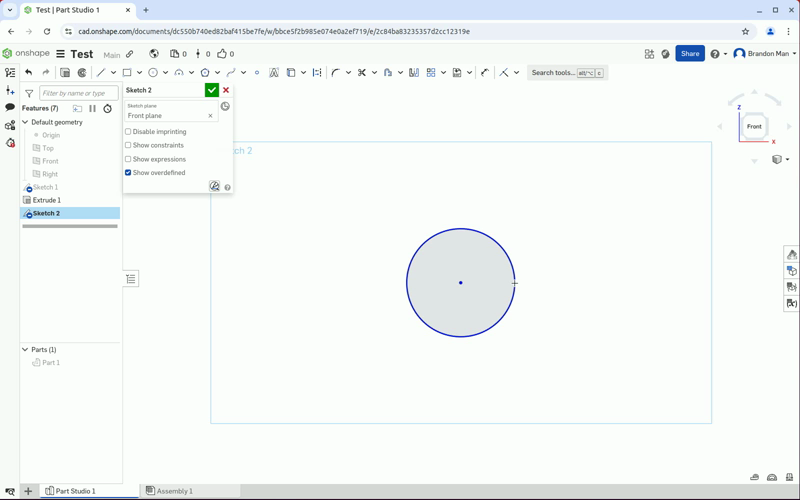
key_down(shift)
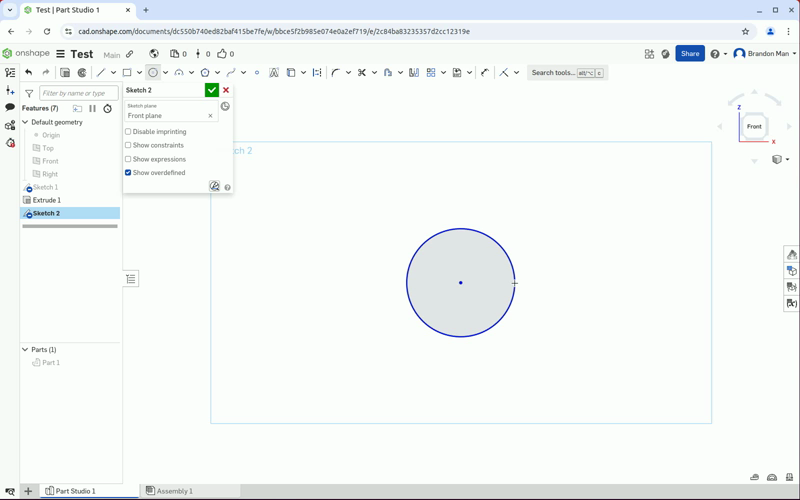
mouse_move(460, 282)
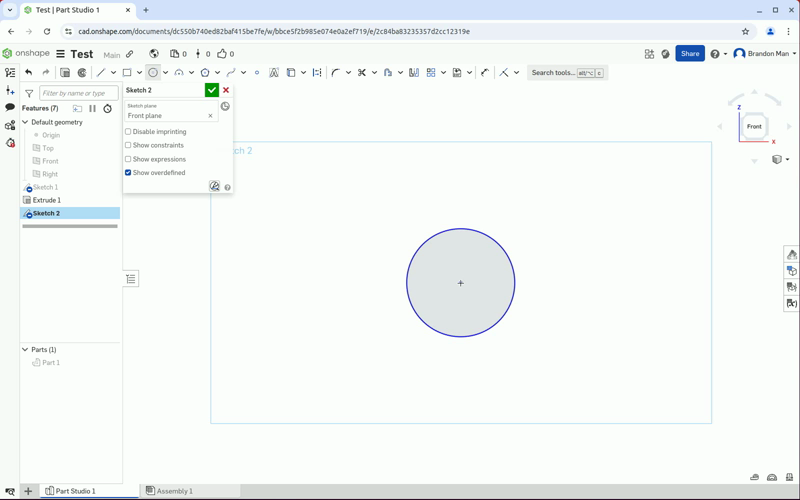
click(460, 282)
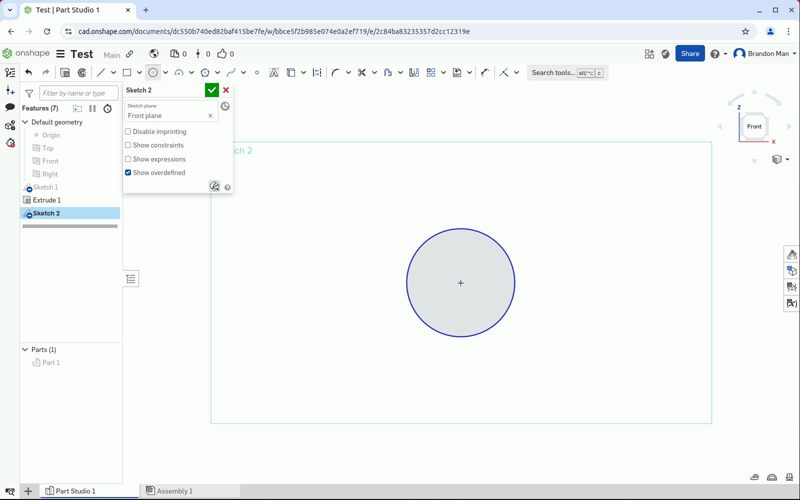
key_up(shift)
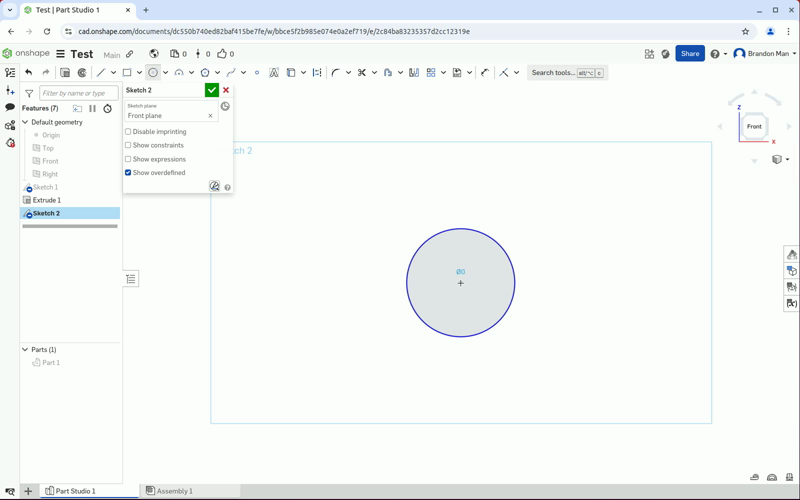
mouse_move(504, 282)
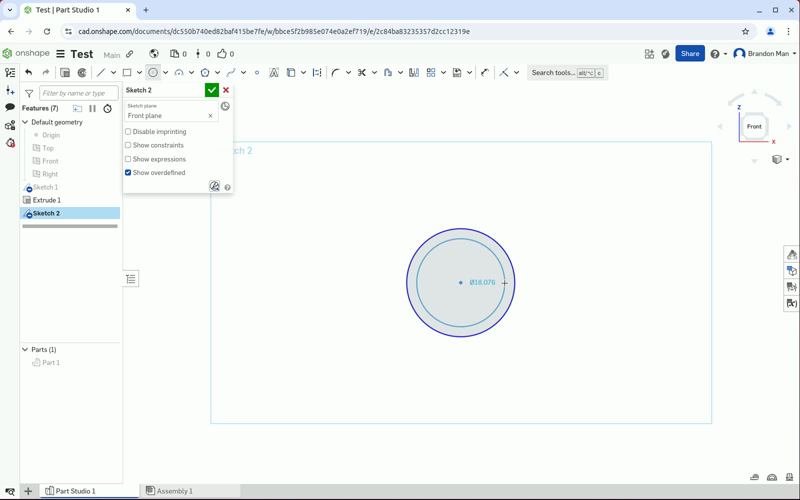
click(504, 282)
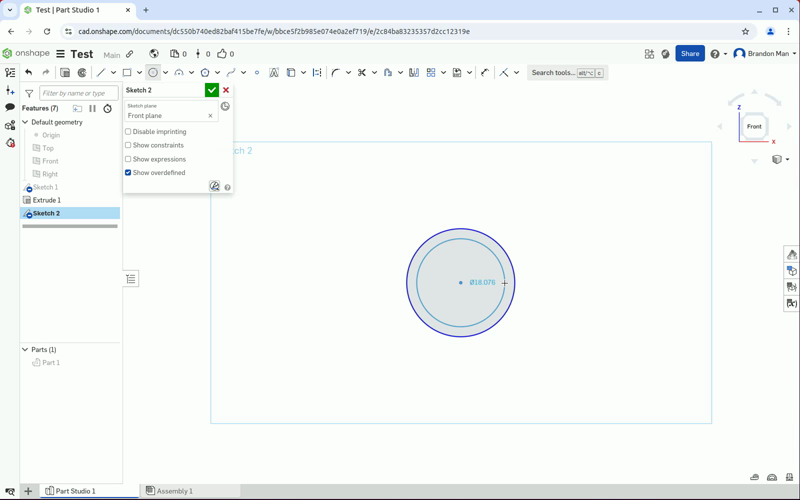
key(esc)
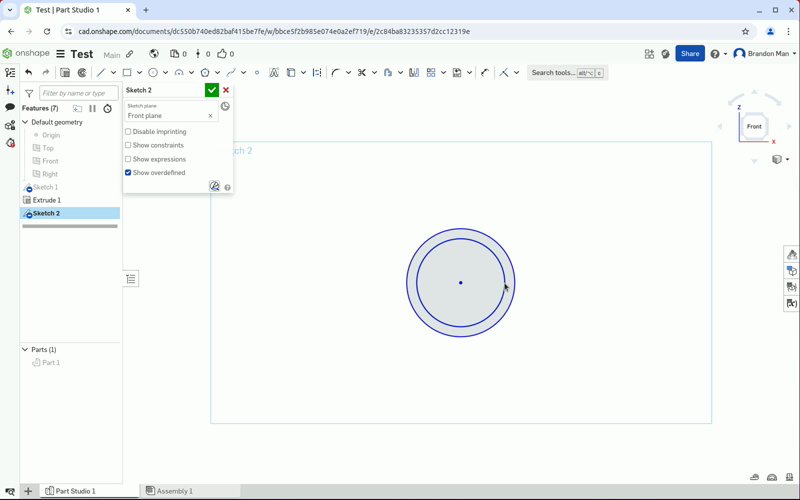
mouse_move(437, 238)
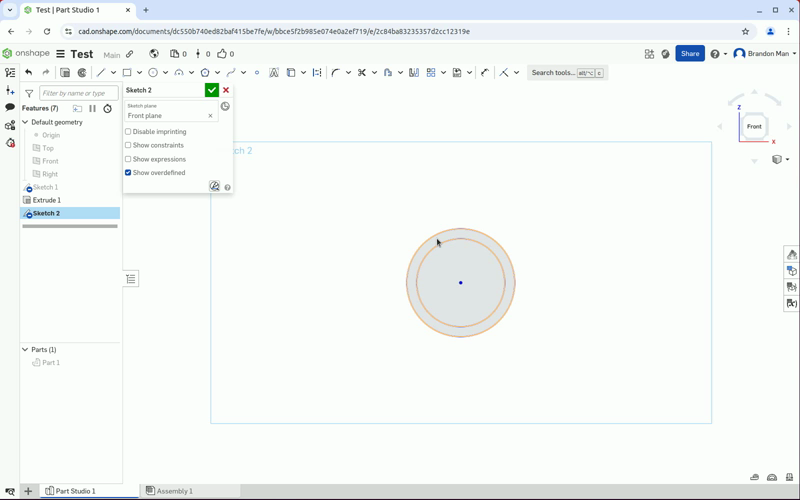
click(437, 238)
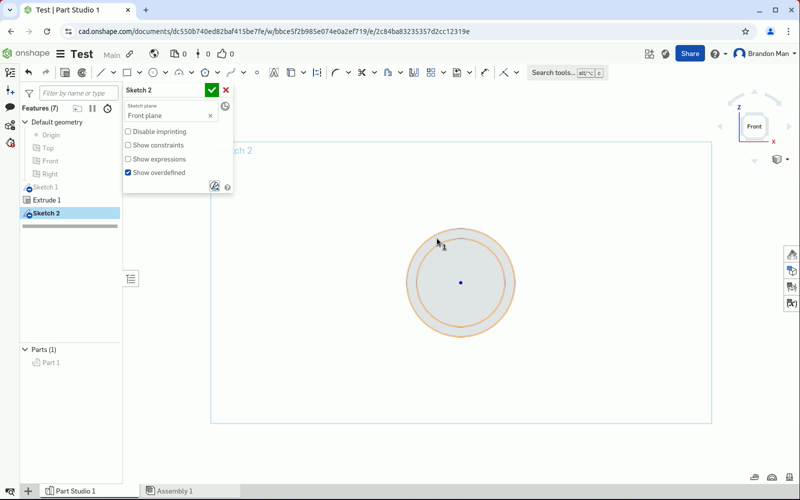
mouse_move(73, 352)
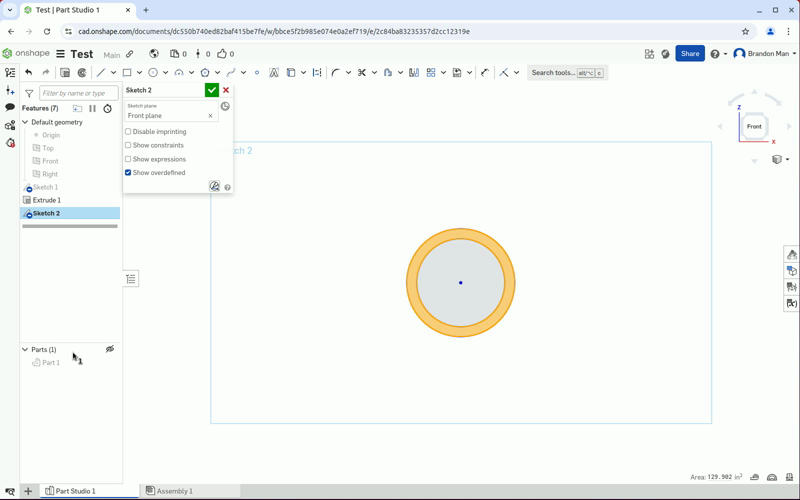
key(shift+y)
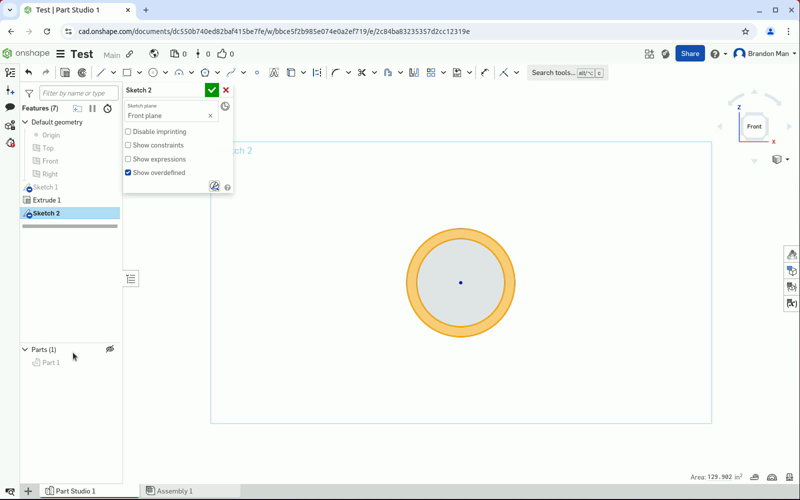
key(shift+e)
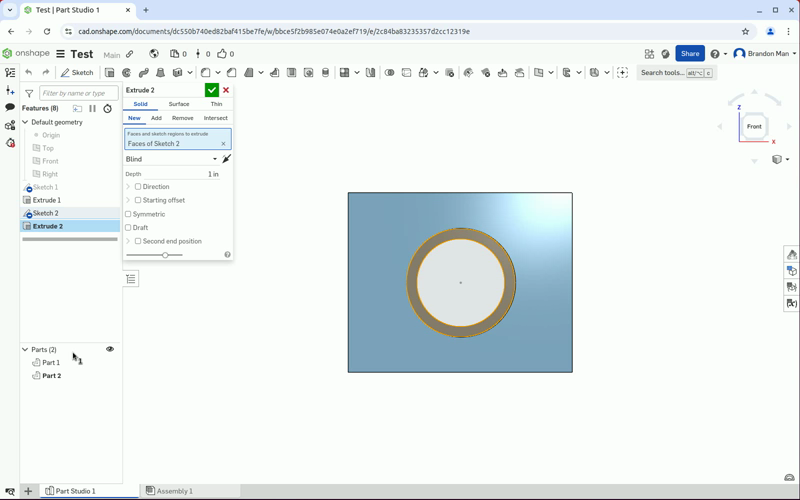
mouse_move(143, 106)
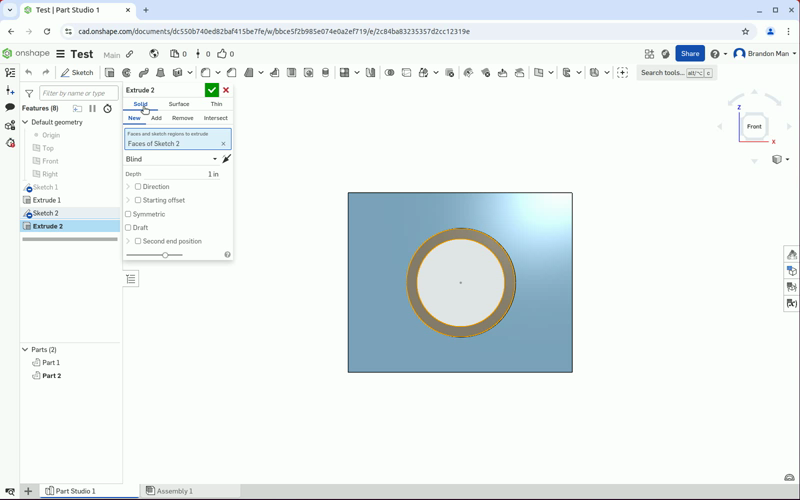
click(143, 106)
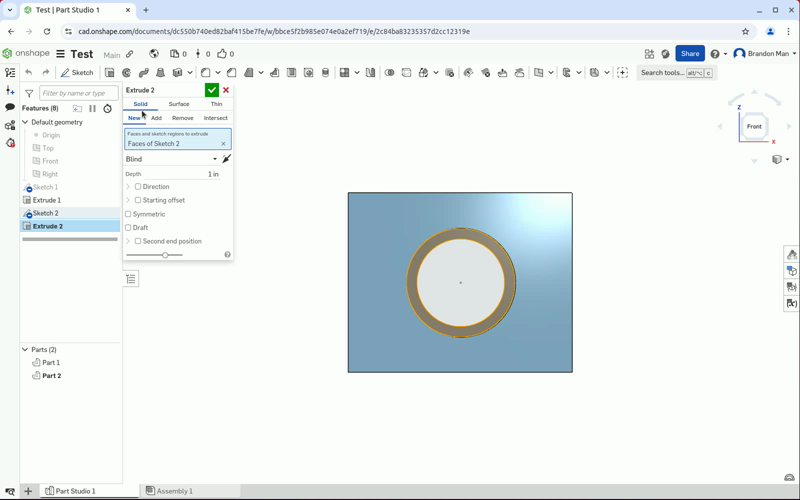
mouse_move(137, 120)
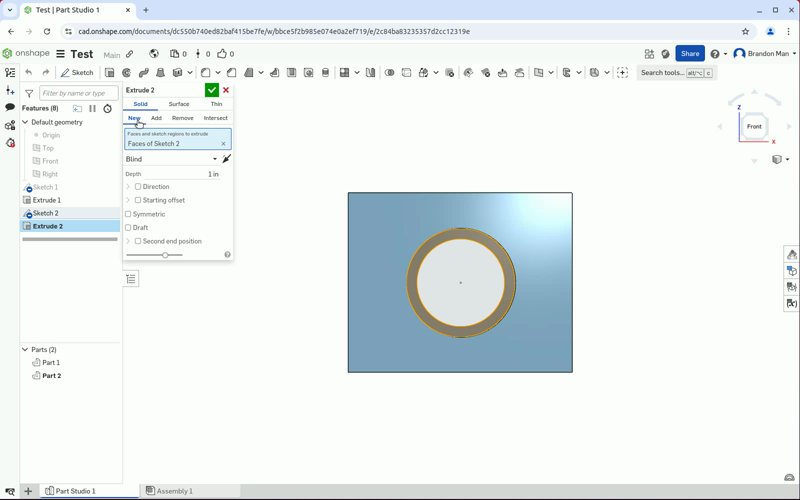
click(137, 120)
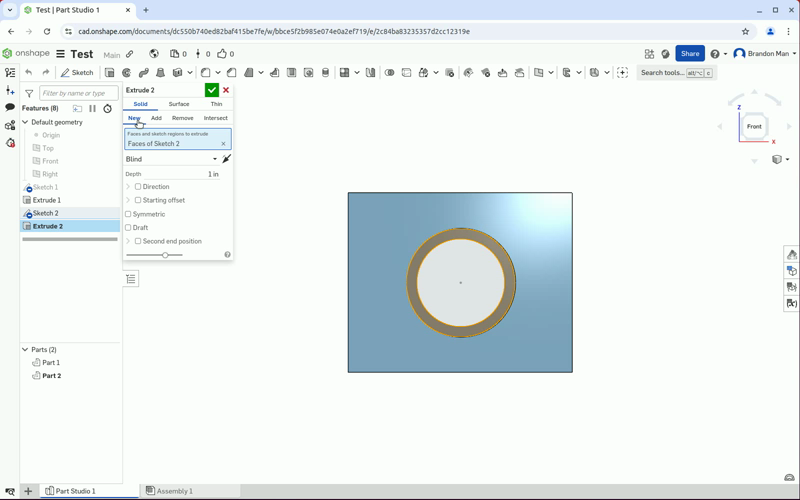
key(tab, 4)
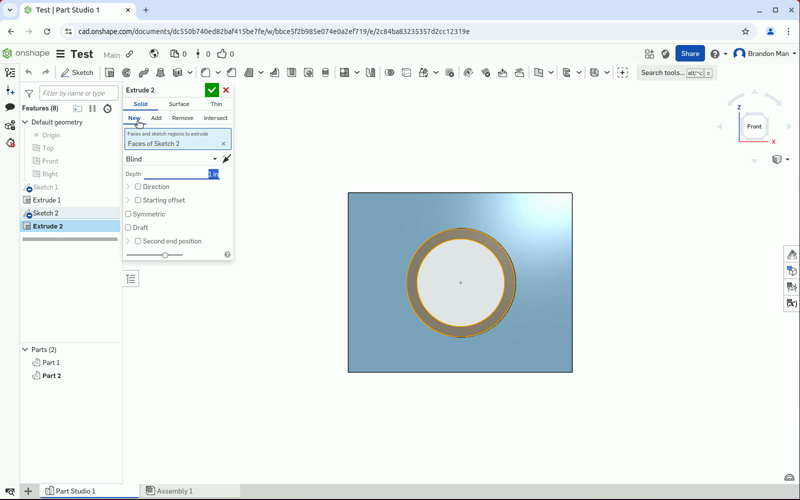
text(-14.683)
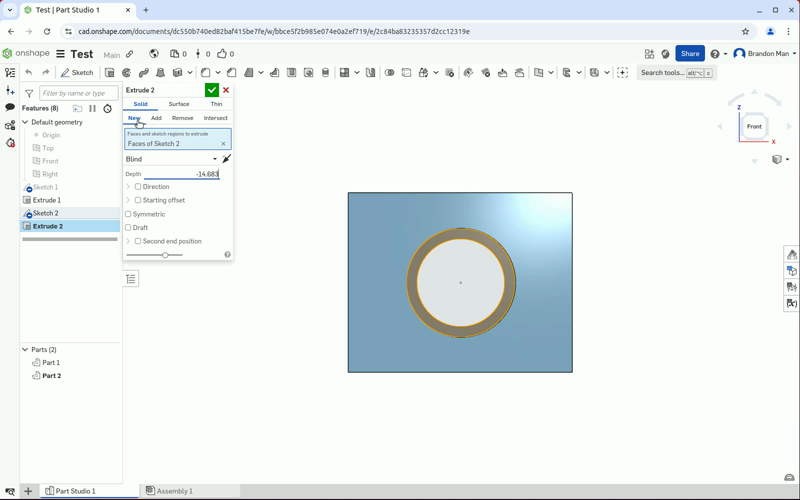
key(enter)
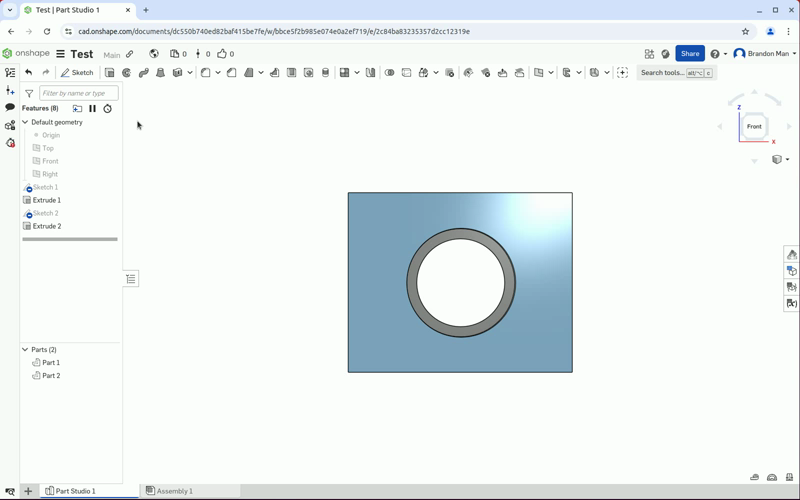
key(shift+h)
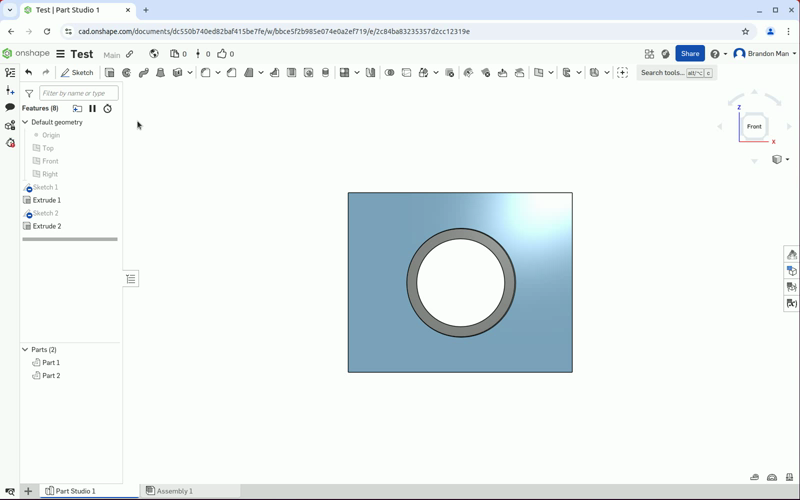
key(shift+h)
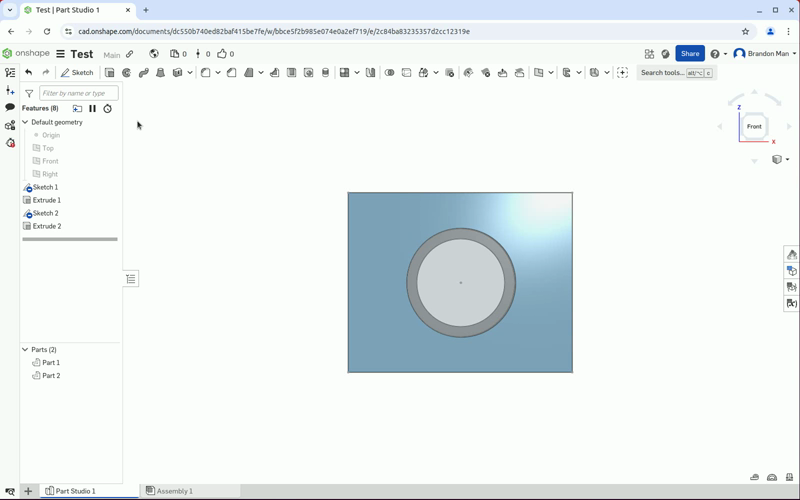
key(shift+7)
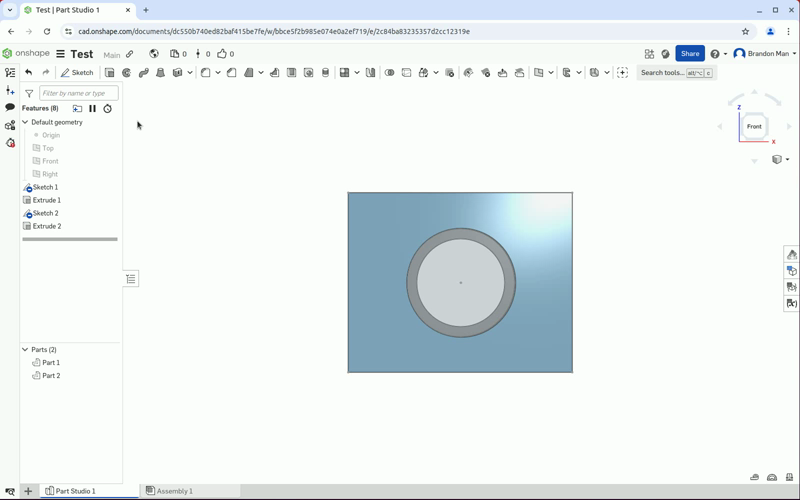
key(left, 2)
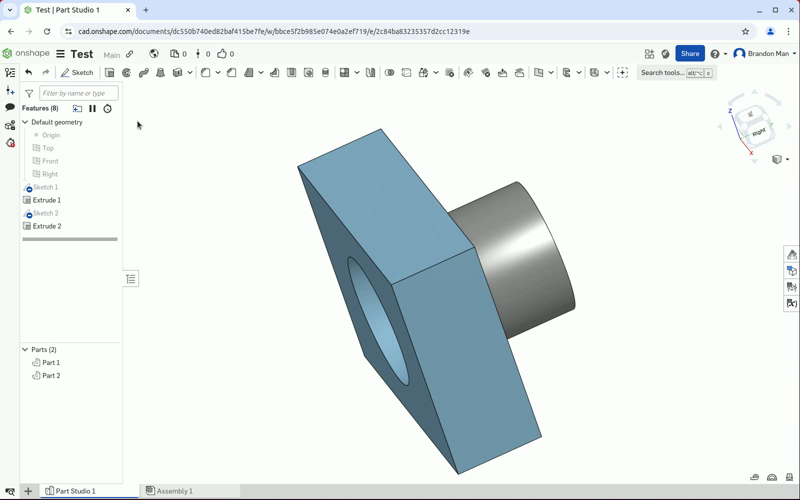
key(down, 2)
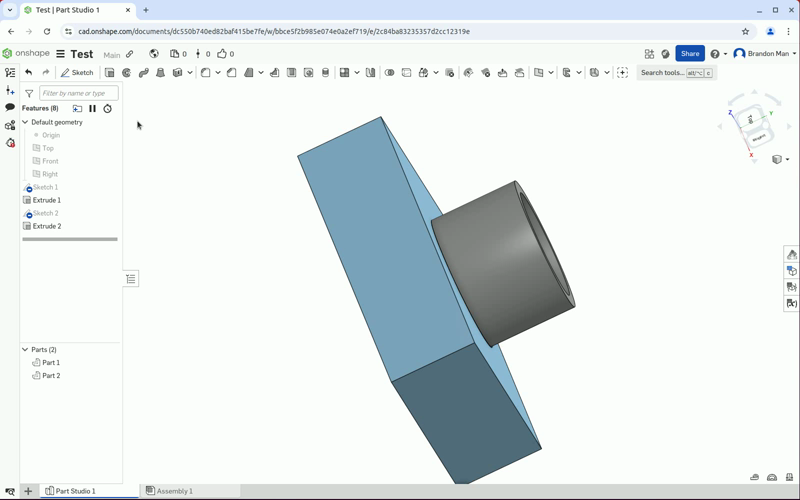
key(up, 2)
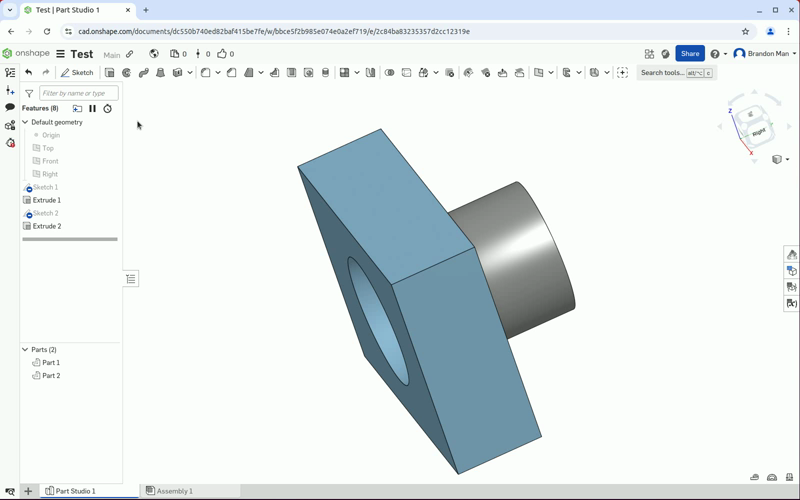
key(right, 2)
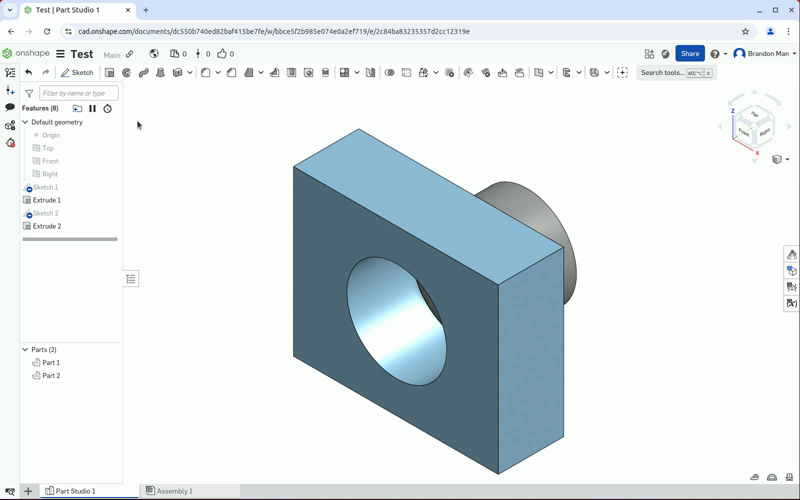
mouse_move(73, 189)
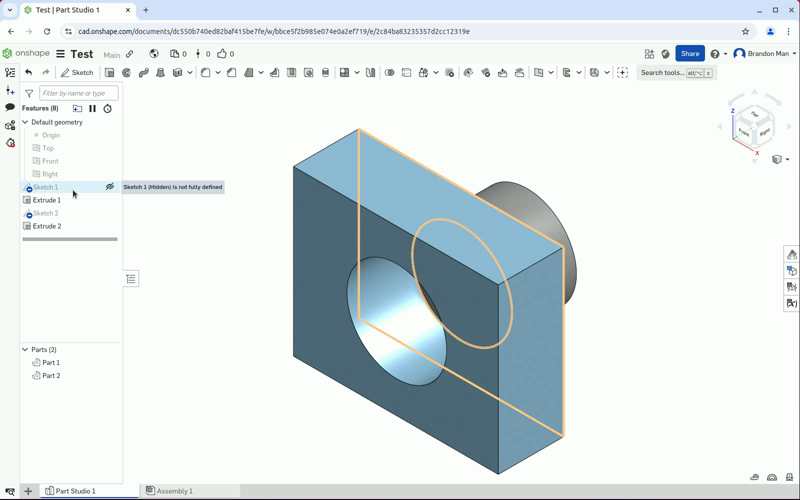
click(73, 189)